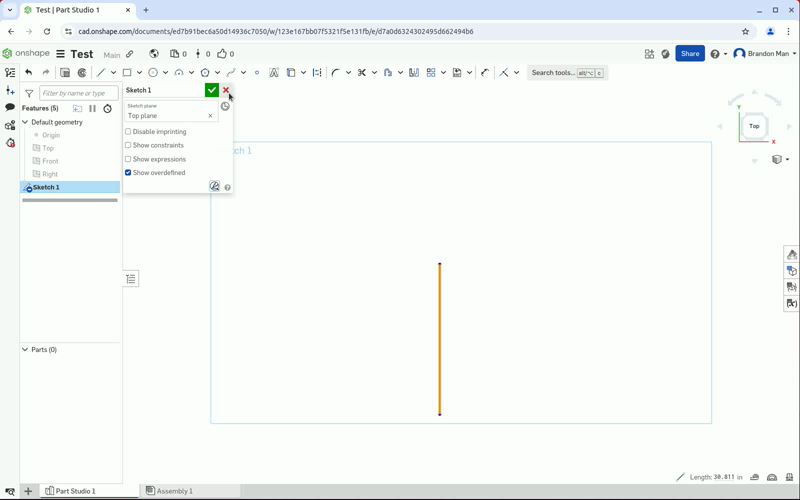
key(shift+h)
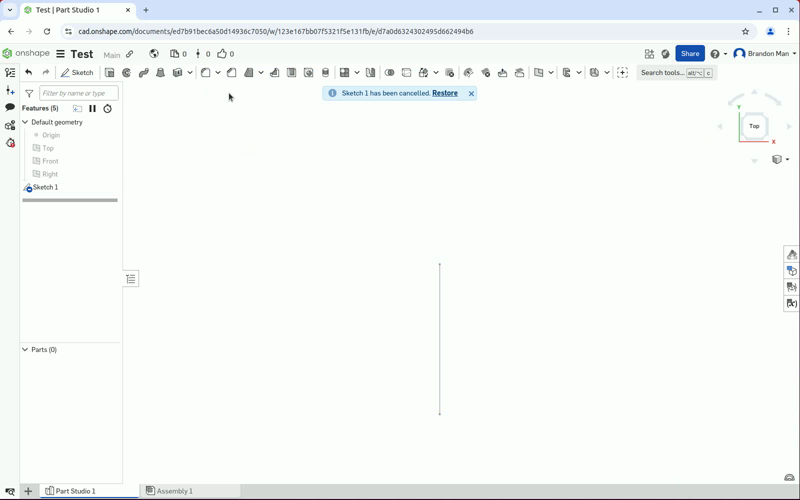
key(shift+s)
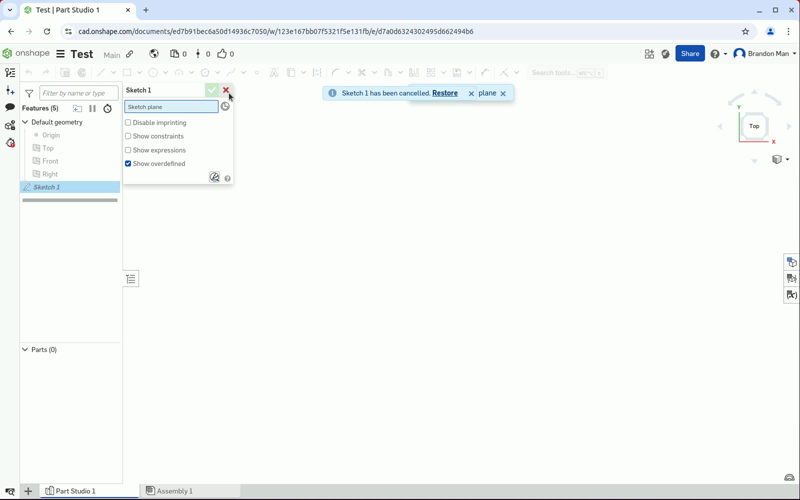
mouse_move(73, 150)
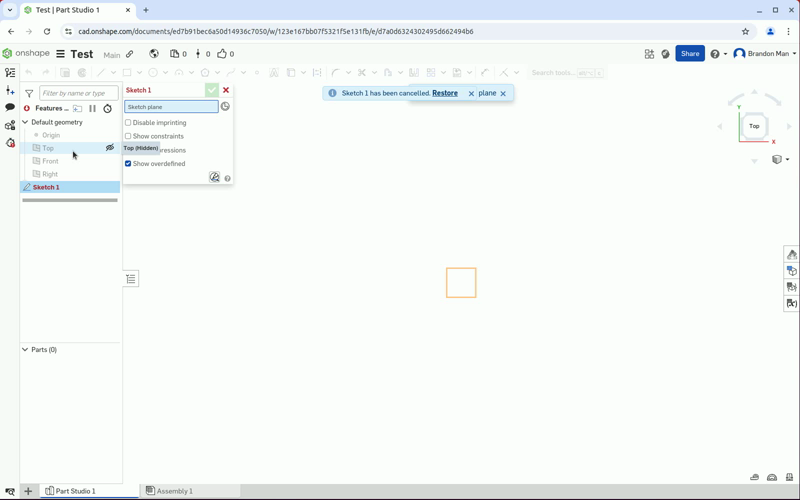
click(73, 150)
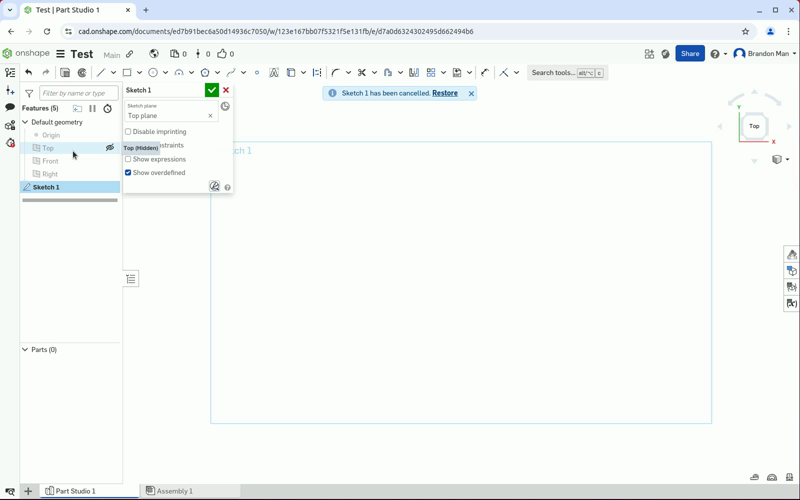
mouse_move(73, 352)
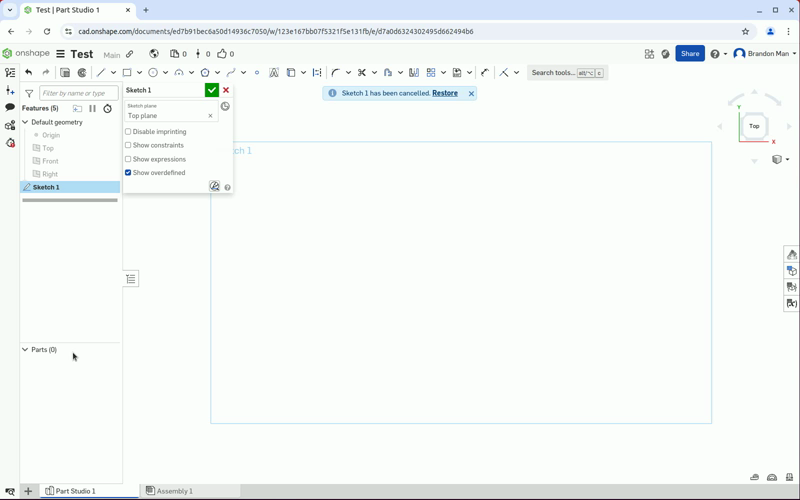
key(y)
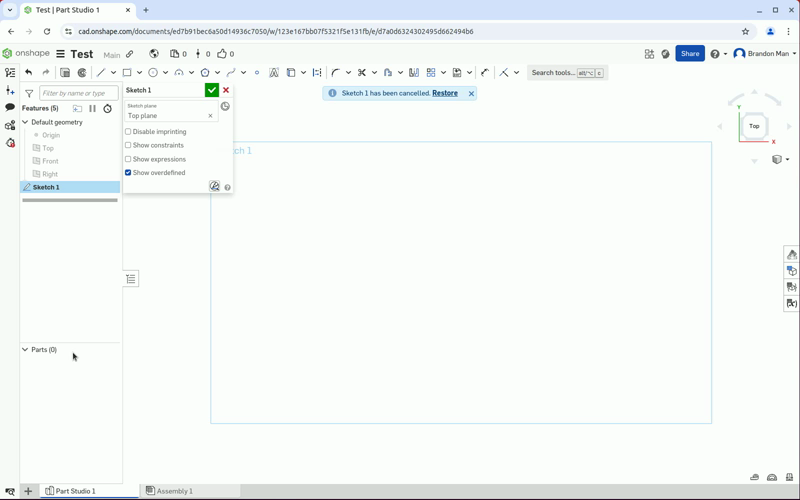
key(l)
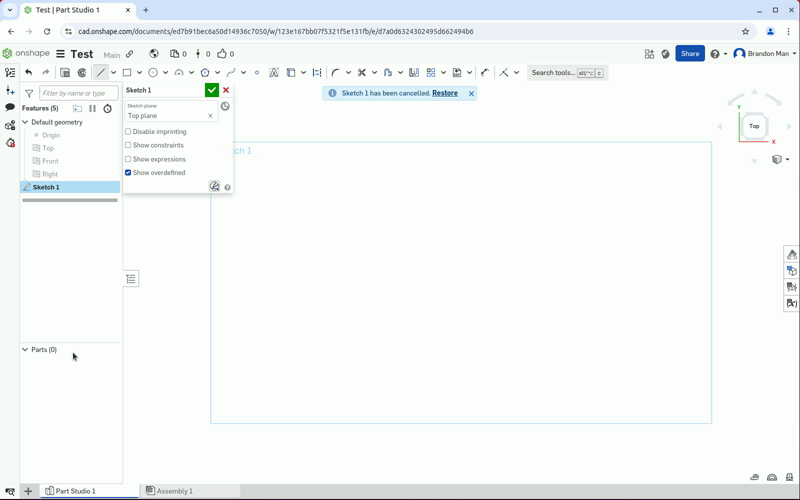
key_down(shift)
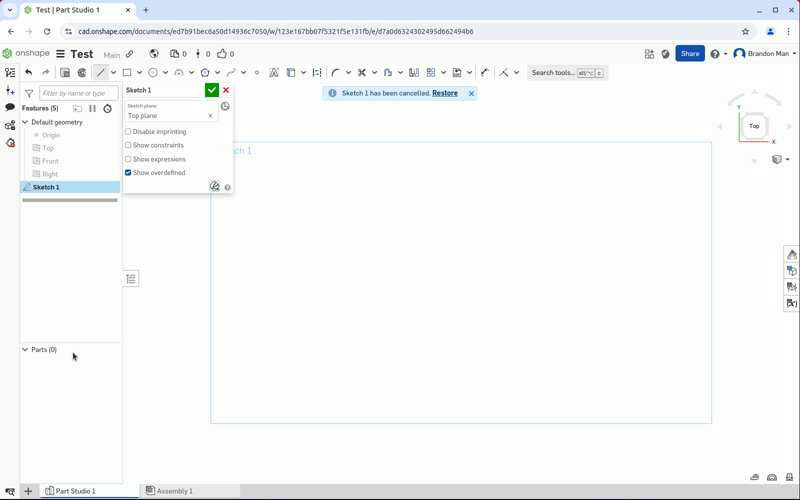
mouse_move(378, 282)
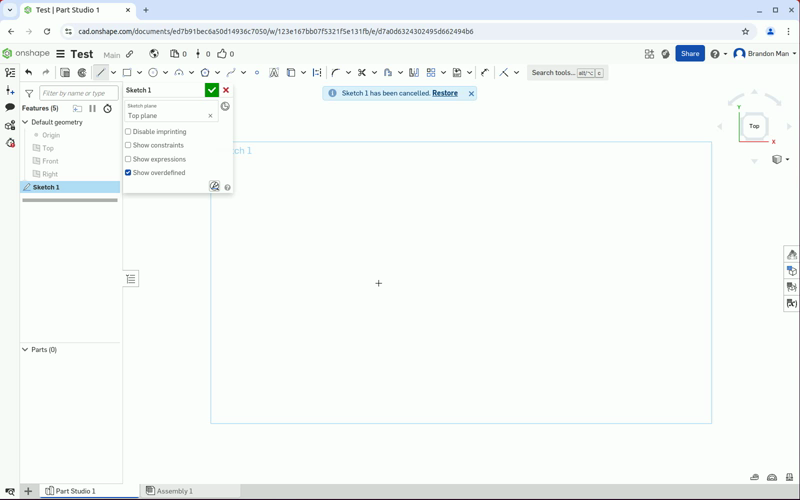
click(378, 282)
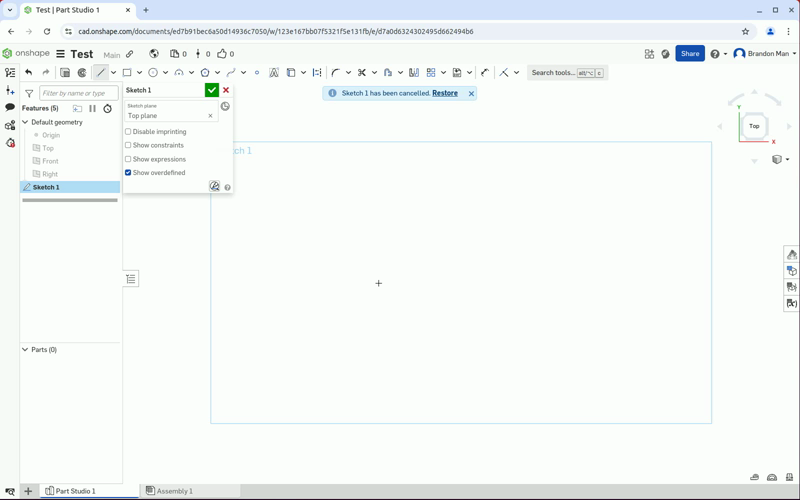
key_up(shift)
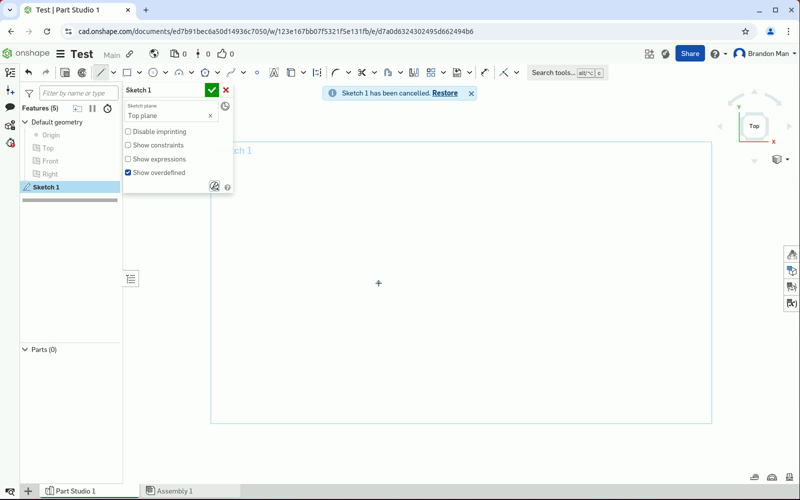
key_down(shift)
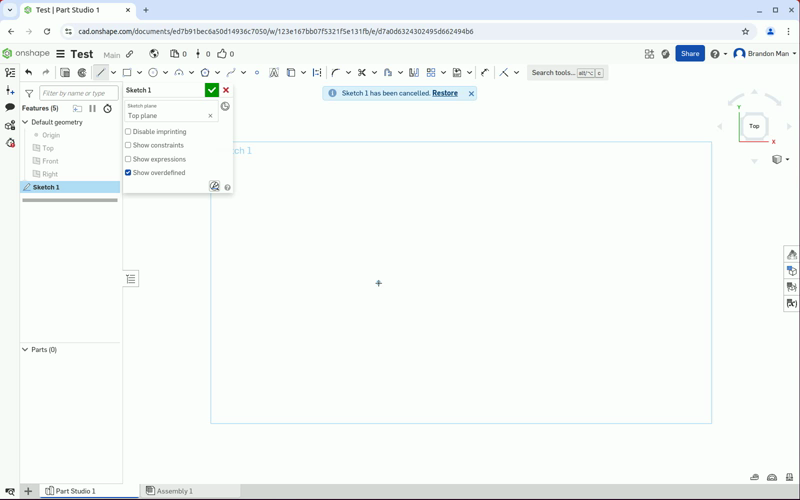
mouse_move(460, 282)
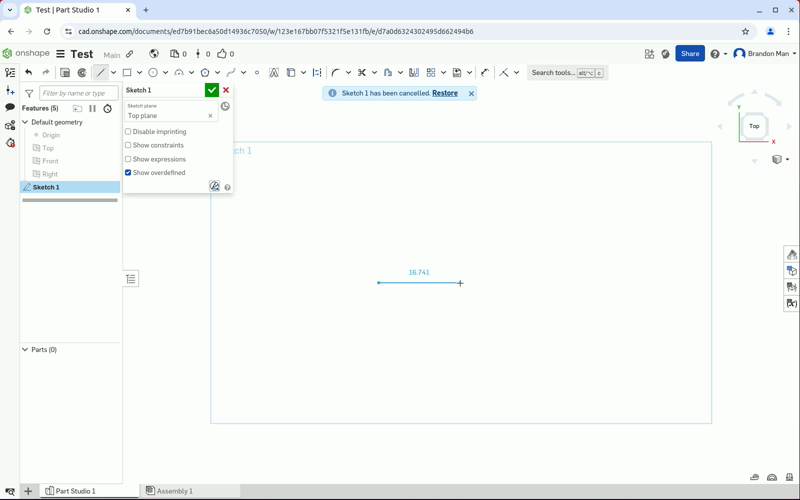
click(460, 282)
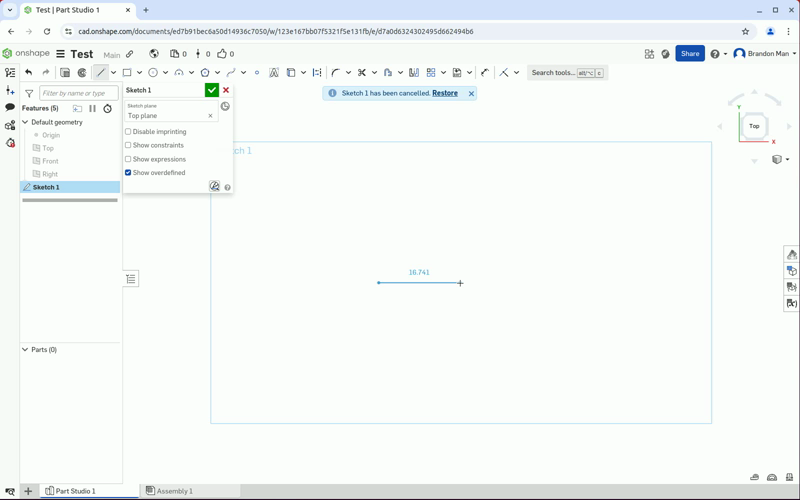
key_up(shift)
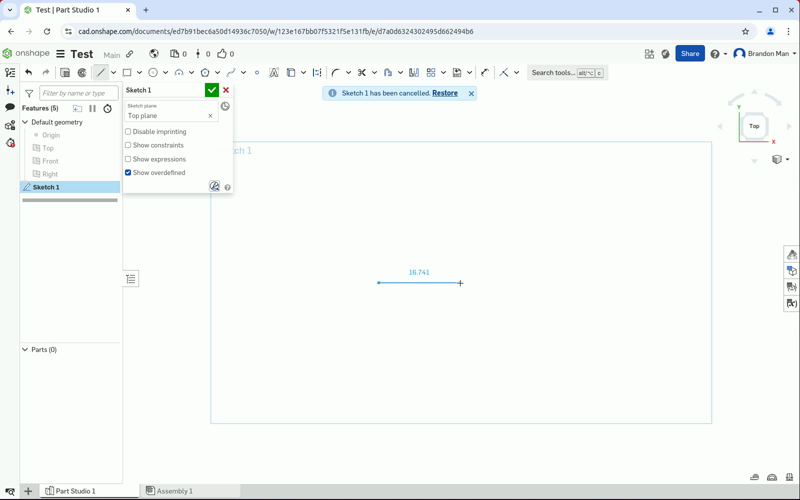
key_down(shift)
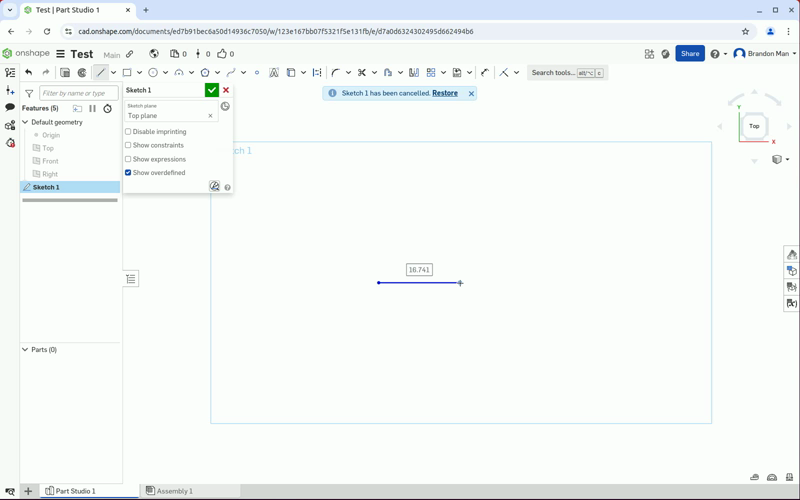
mouse_move(460, 170)
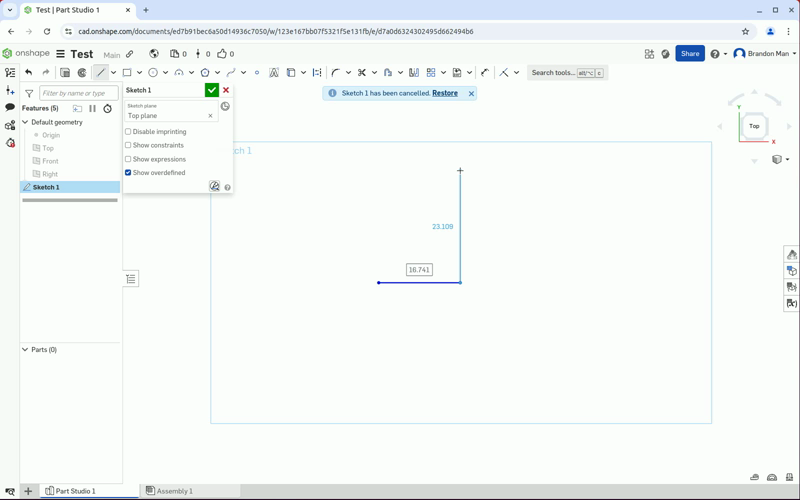
click(460, 170)
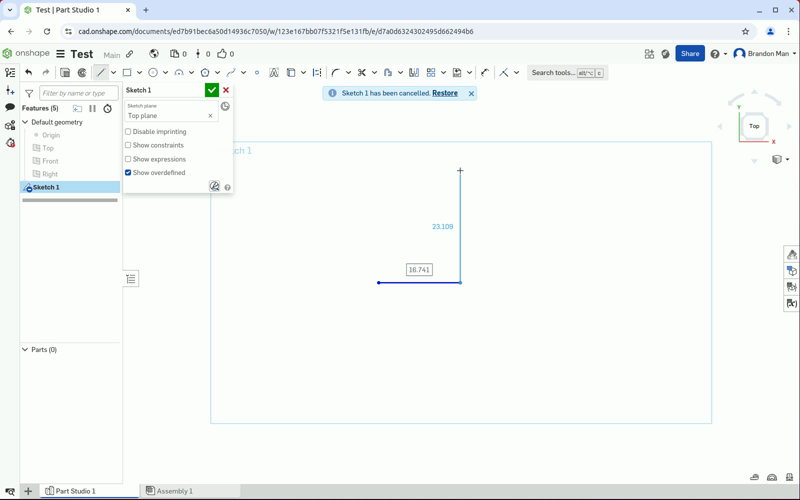
key_up(shift)
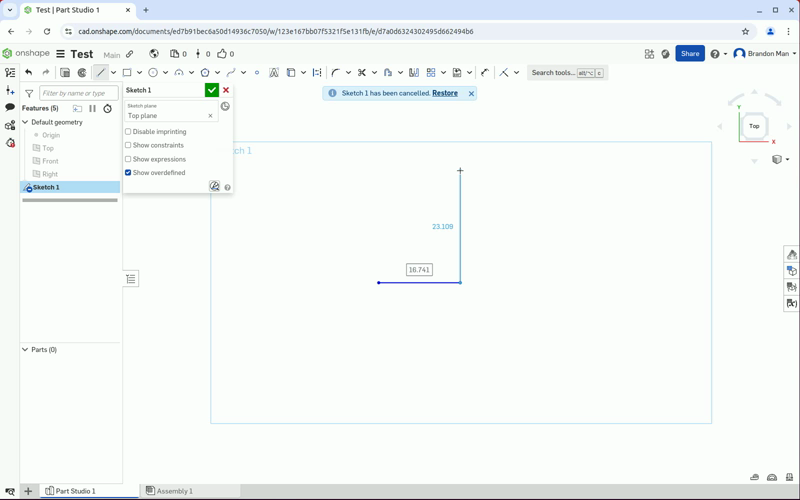
key_down(shift)
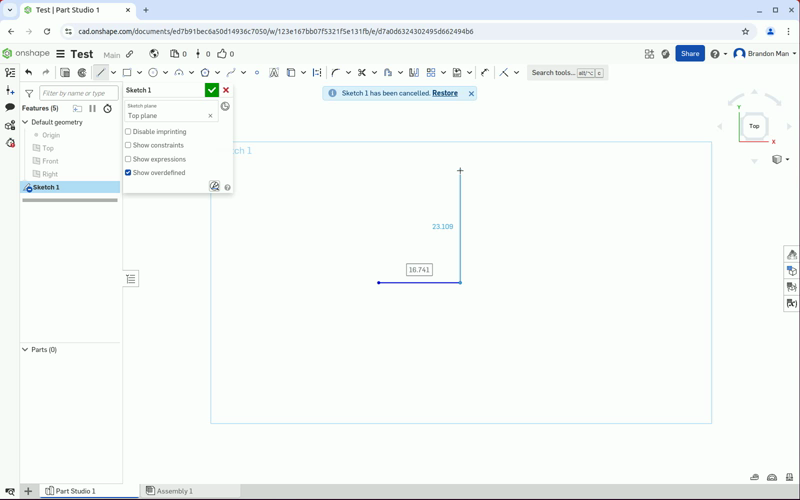
mouse_move(378, 170)
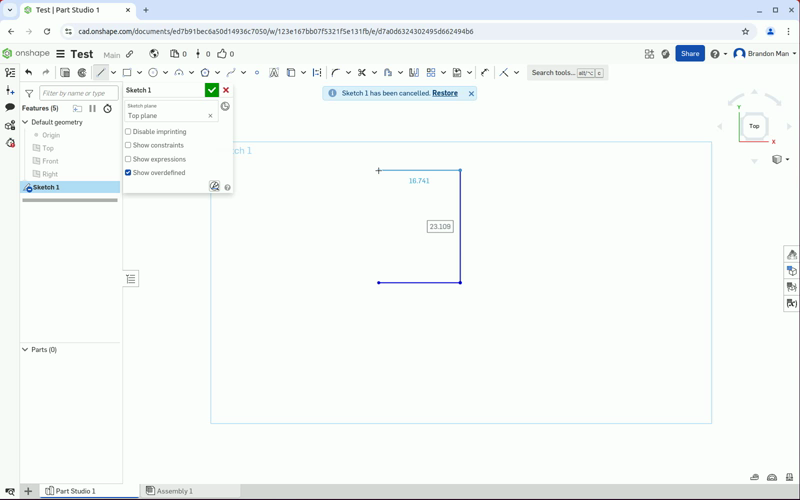
click(378, 170)
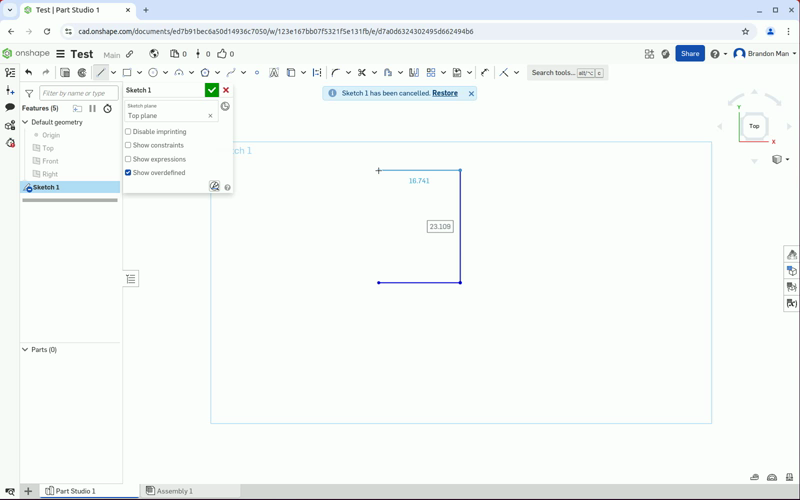
key_up(shift)
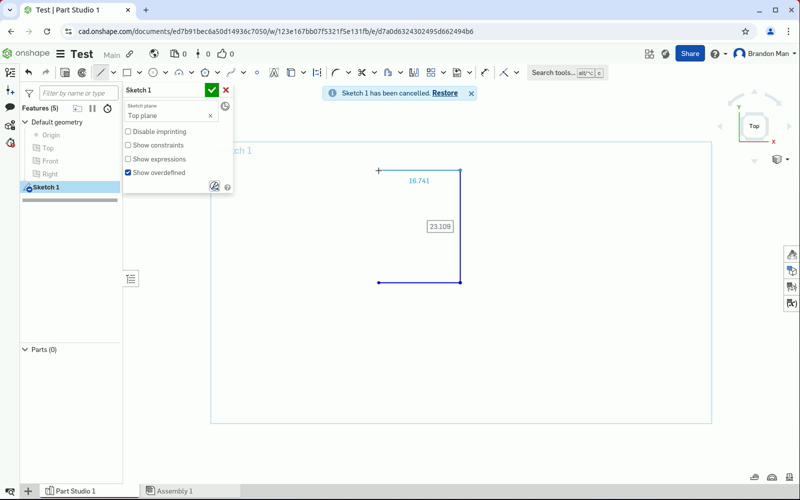
key_down(shift)
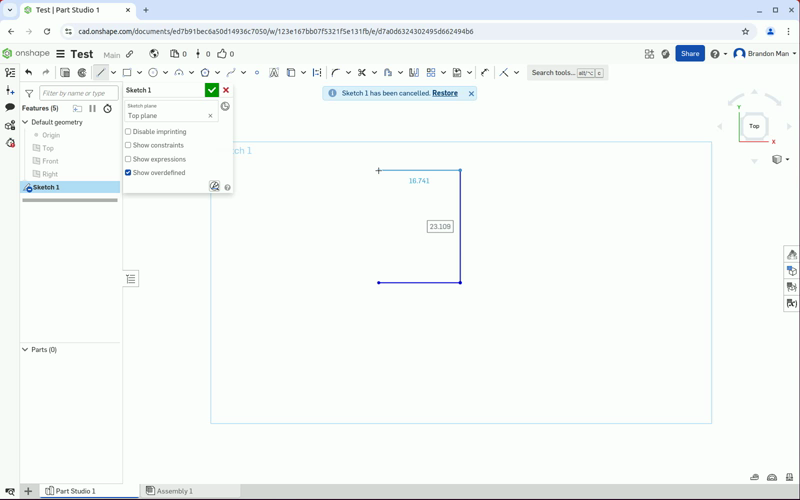
mouse_move(378, 282)
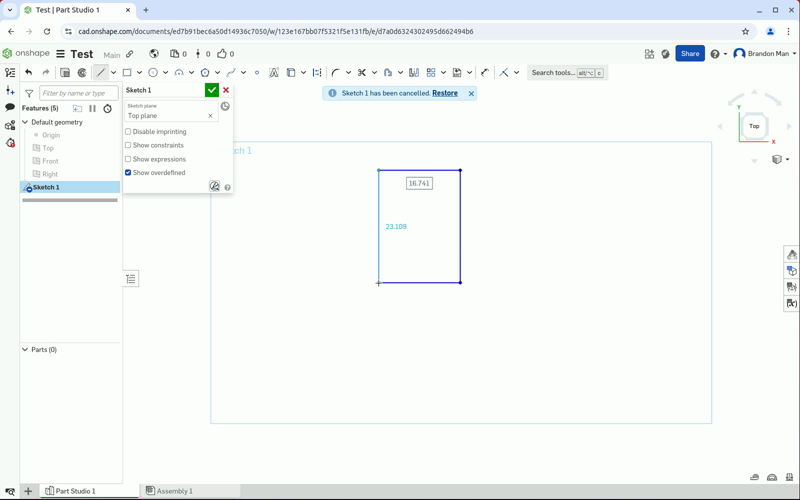
key_up(shift)
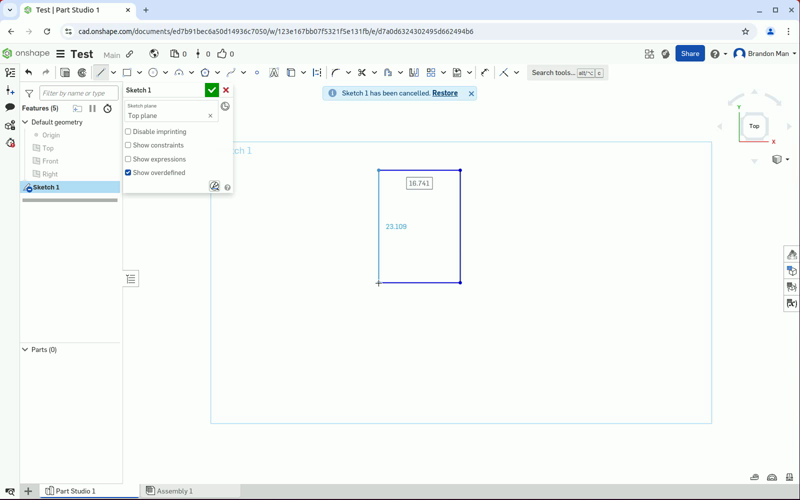
click(378, 282)
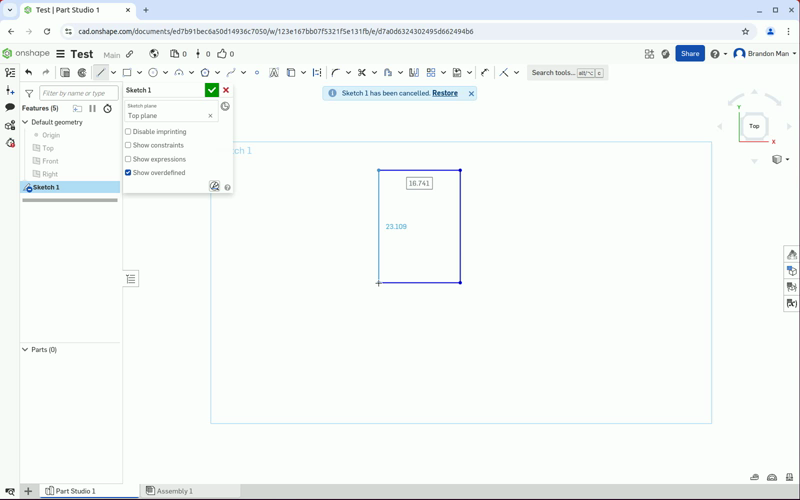
key(esc)
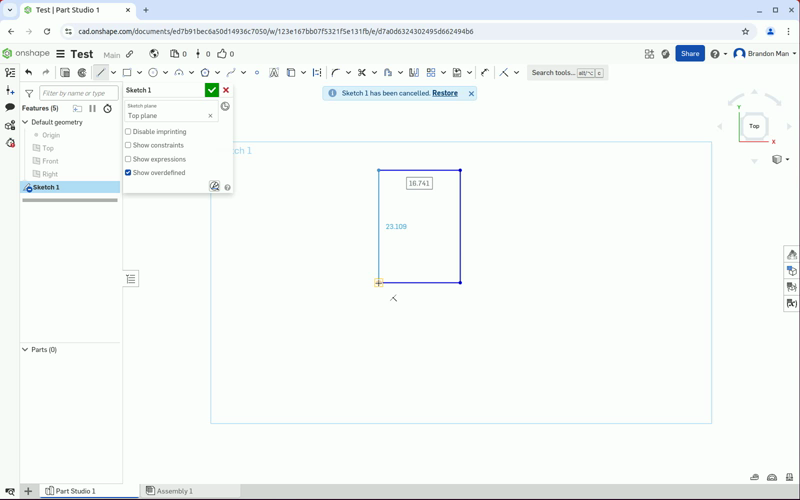
mouse_move(412, 186)
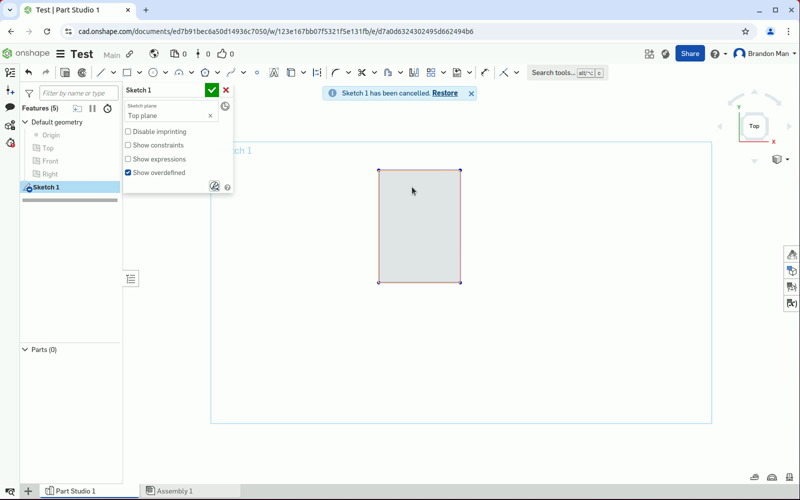
click(412, 186)
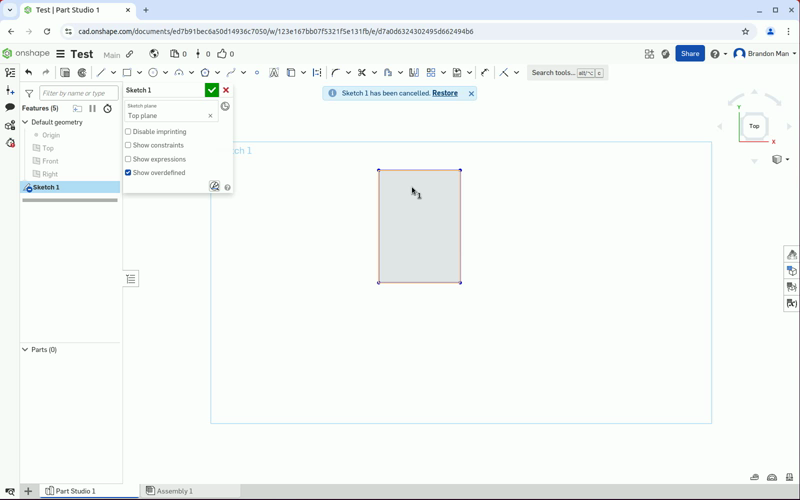
mouse_move(73, 352)
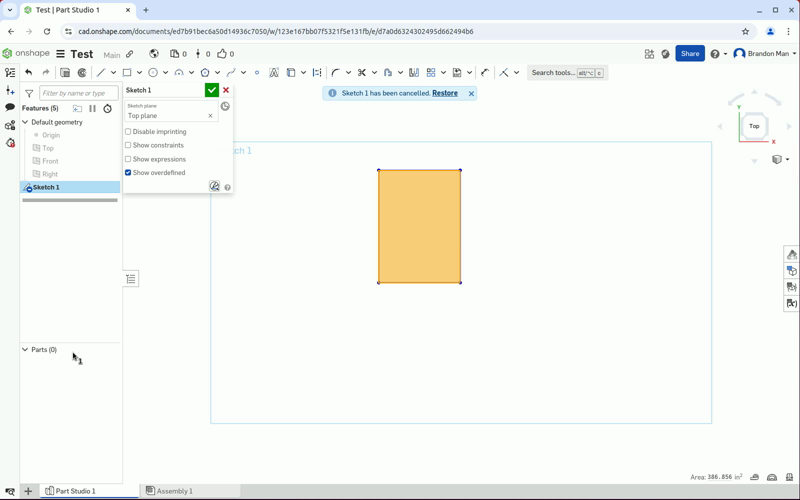
key(shift+y)
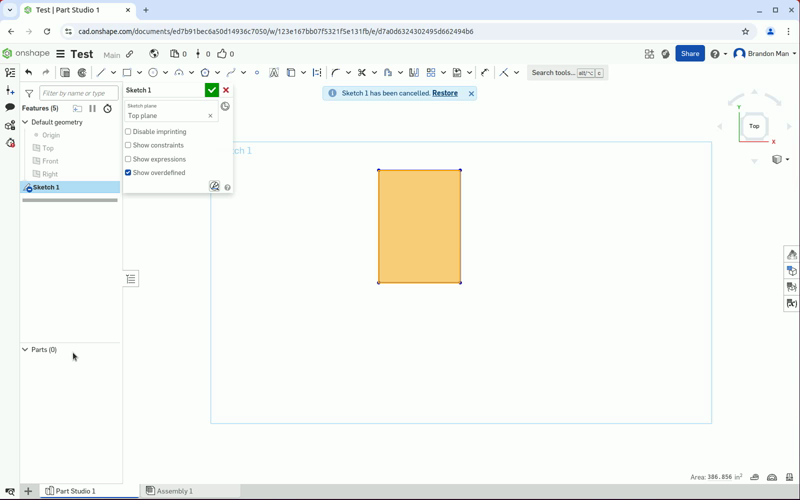
key(shift+e)
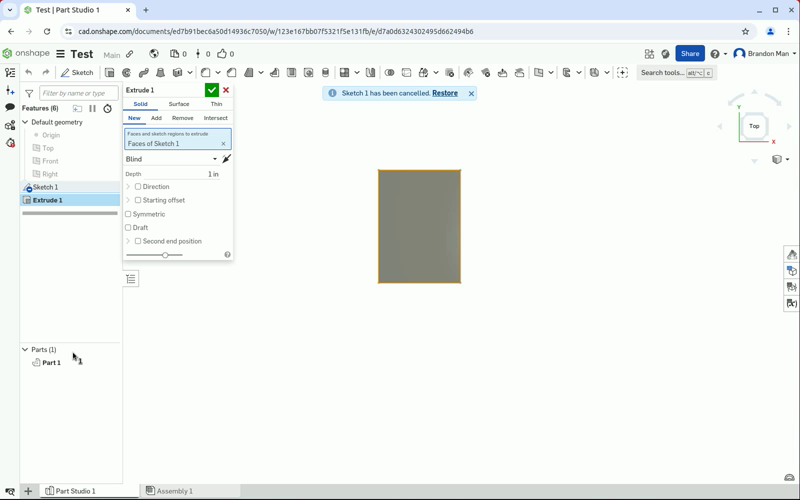
mouse_move(143, 106)
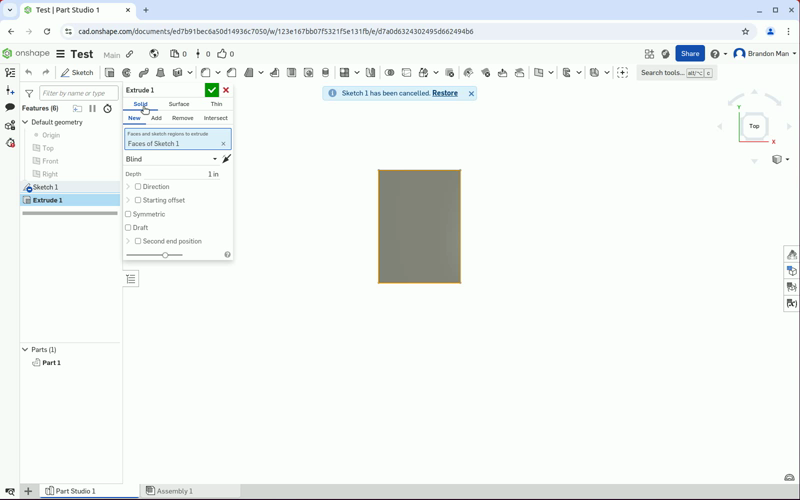
click(143, 106)
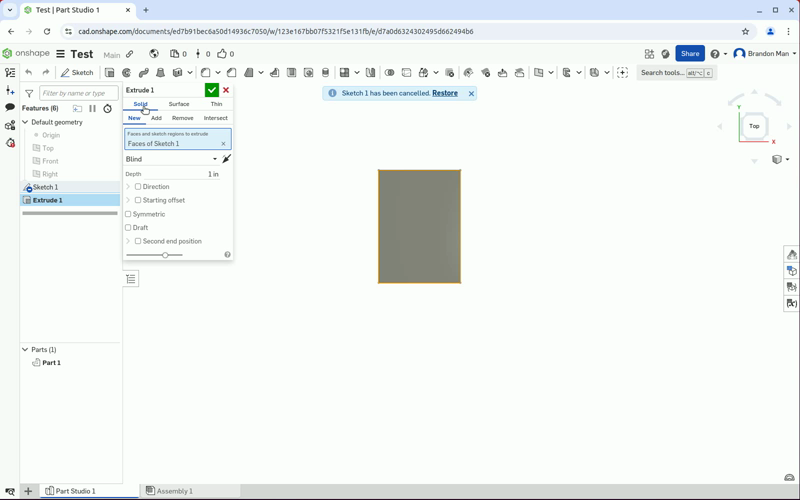
mouse_move(137, 120)
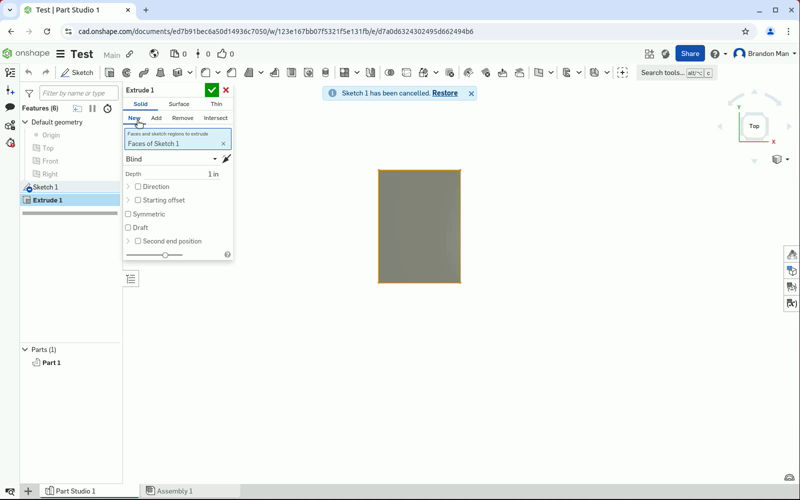
click(137, 120)
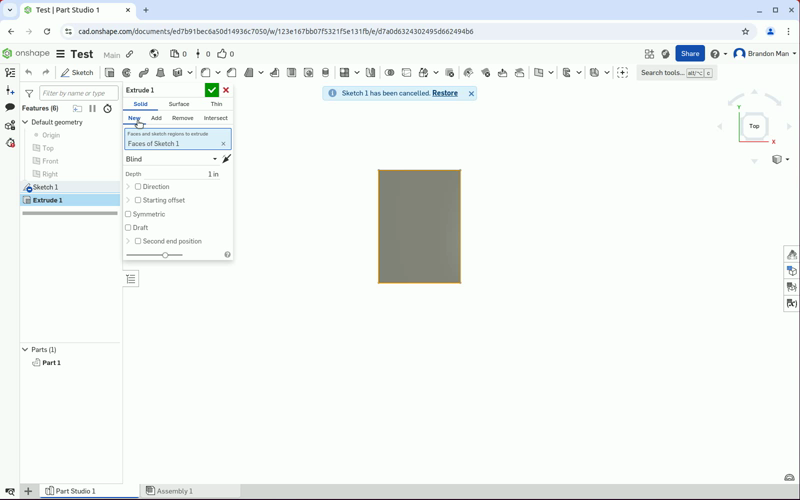
key(tab, 4)
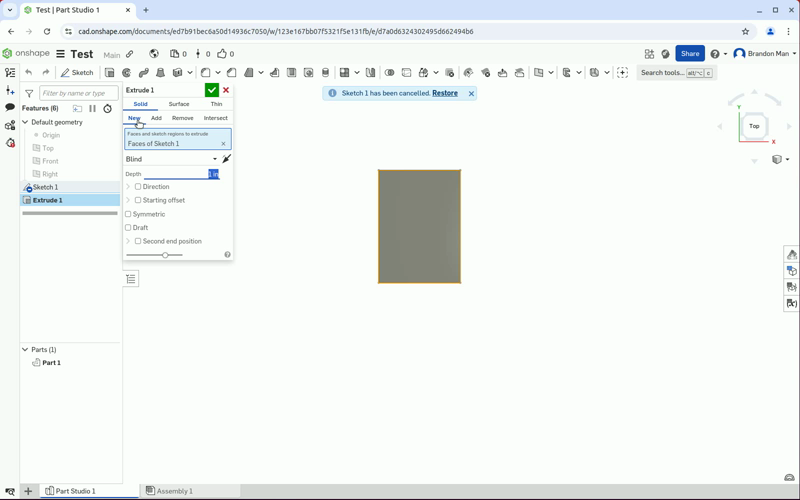
text(7.221)
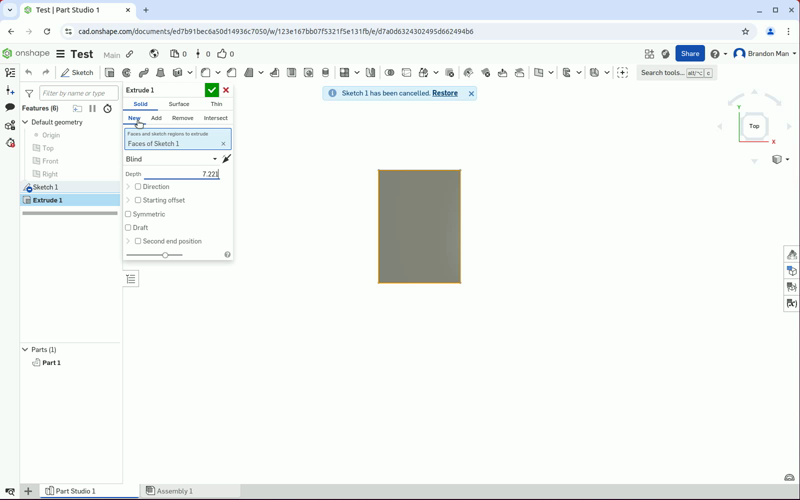
key(enter)
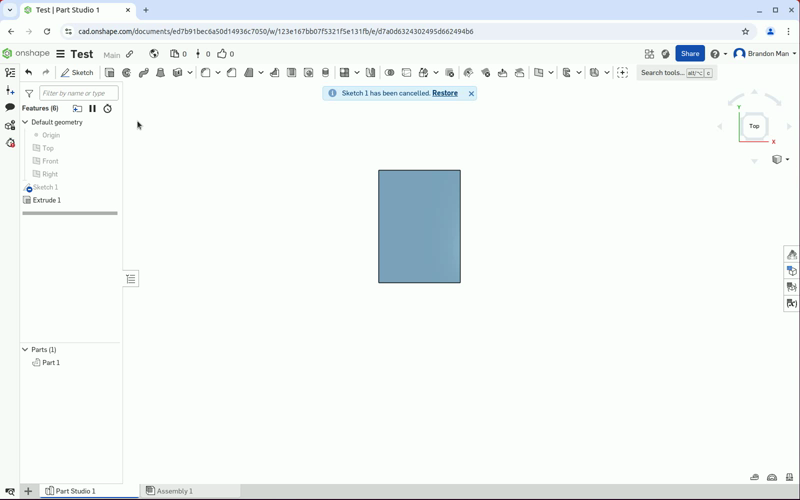
key(shift+h)
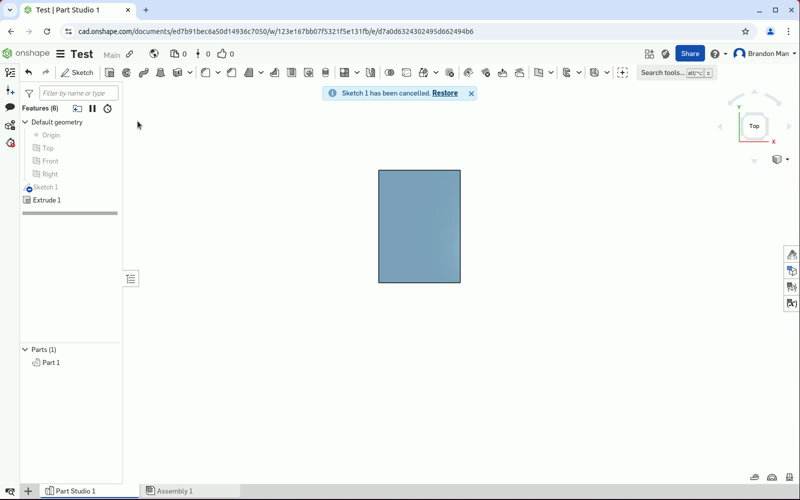
key(shift+h)
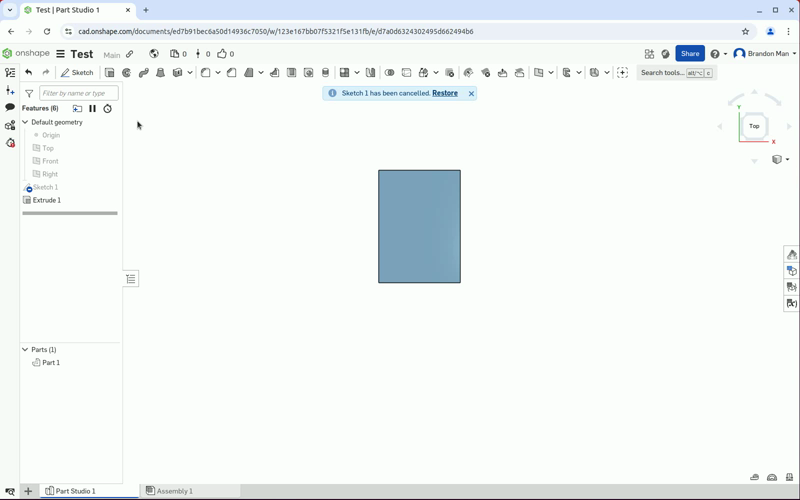
mouse_move(73, 189)
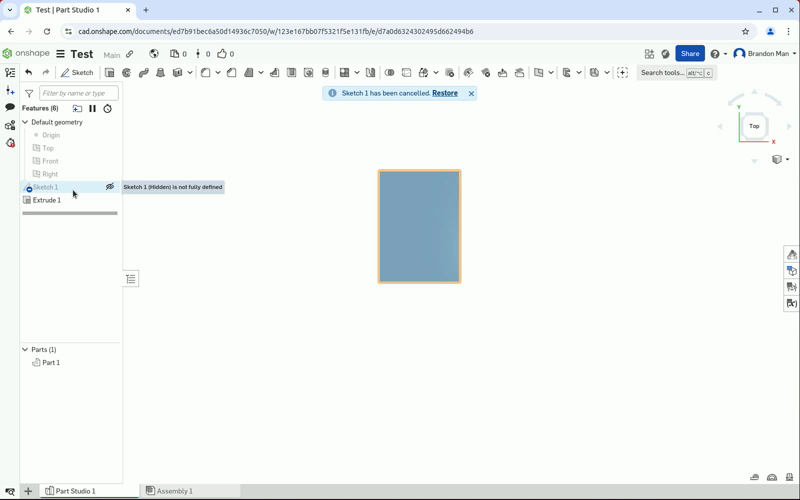
click(73, 189)
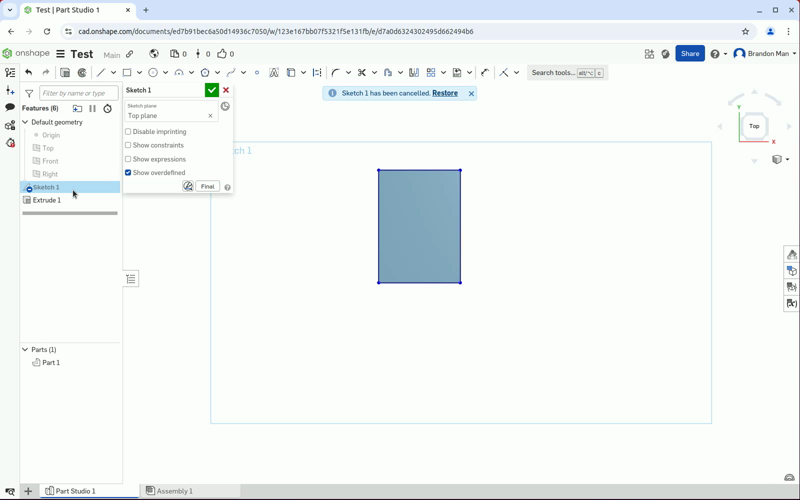
mouse_move(229, 92)
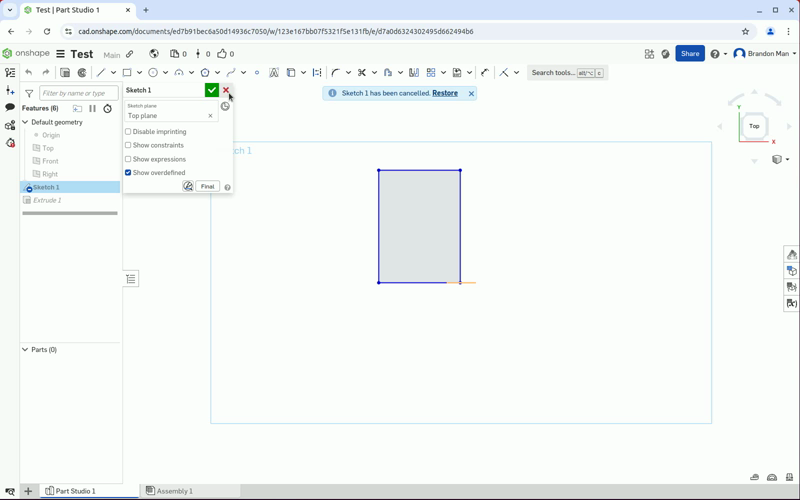
click(229, 92)
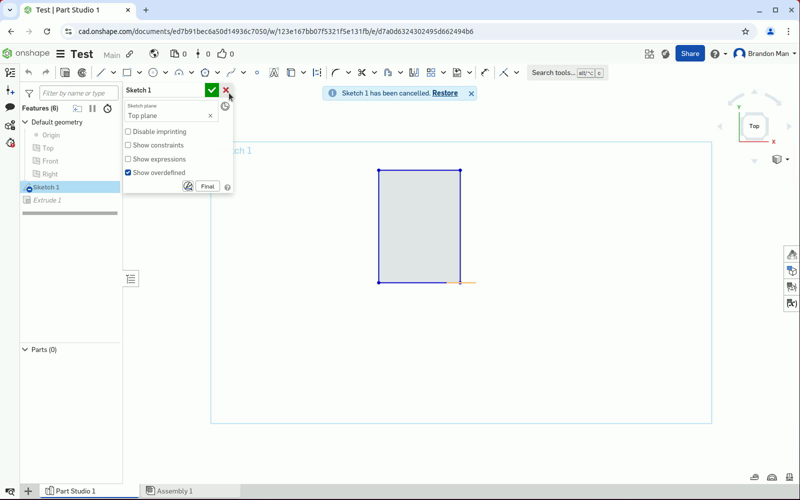
key(shift+s)
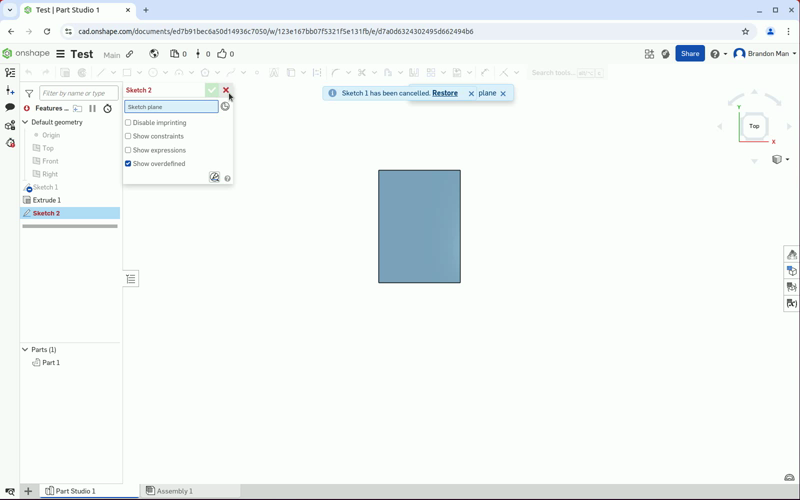
mouse_move(73, 150)
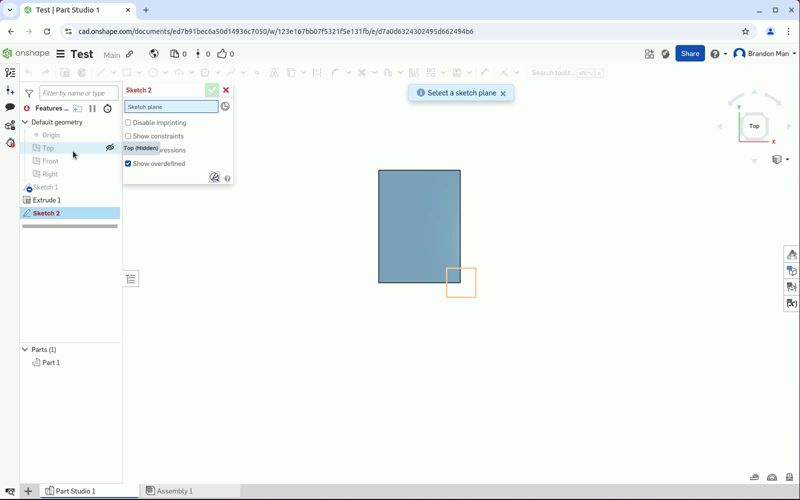
click(73, 150)
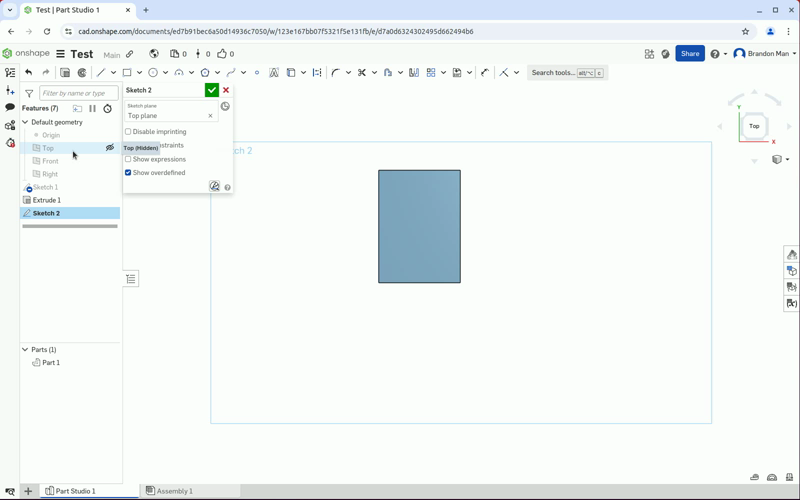
mouse_move(73, 352)
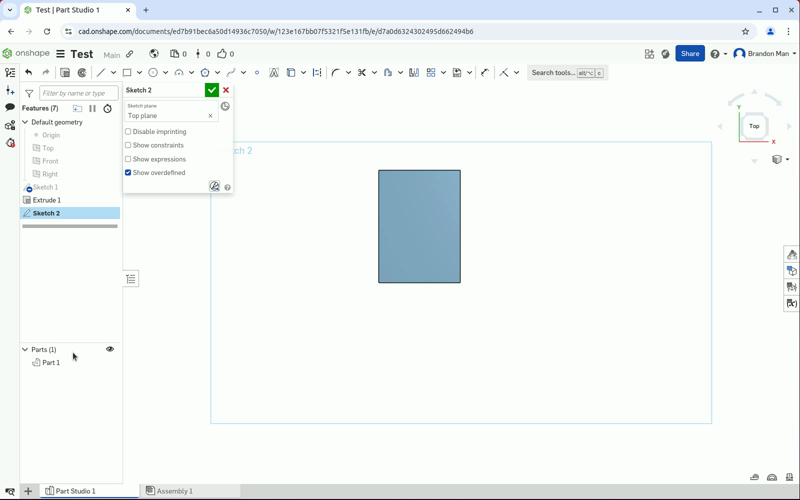
key(y)
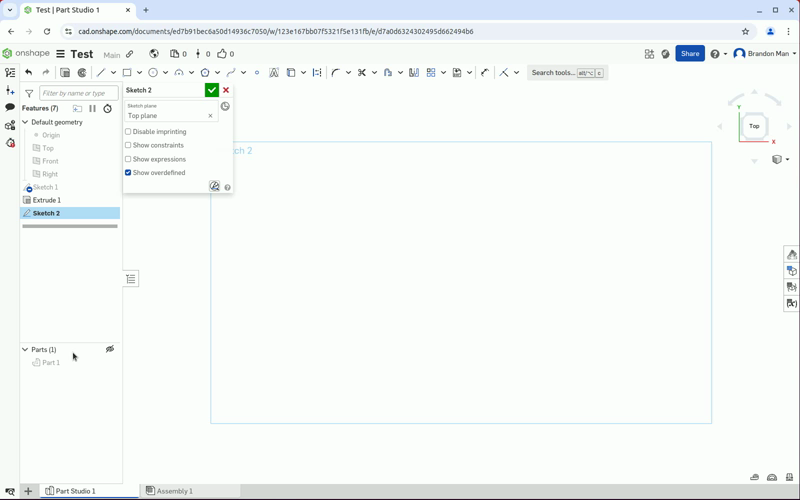
key(l)
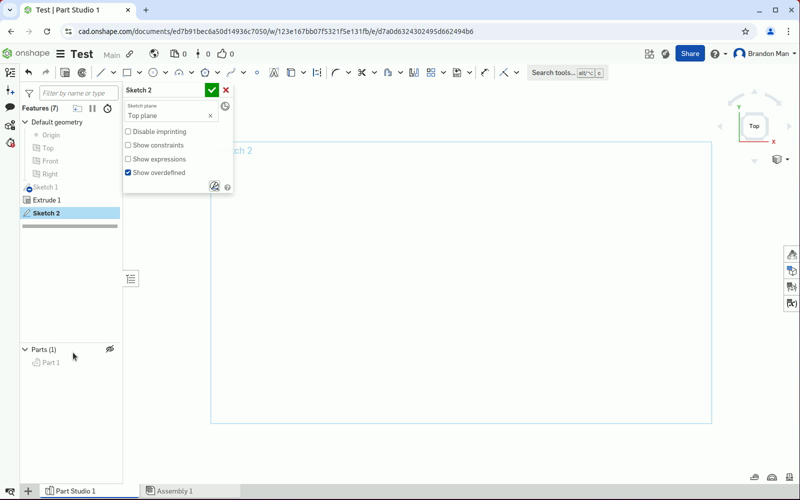
key_down(shift)
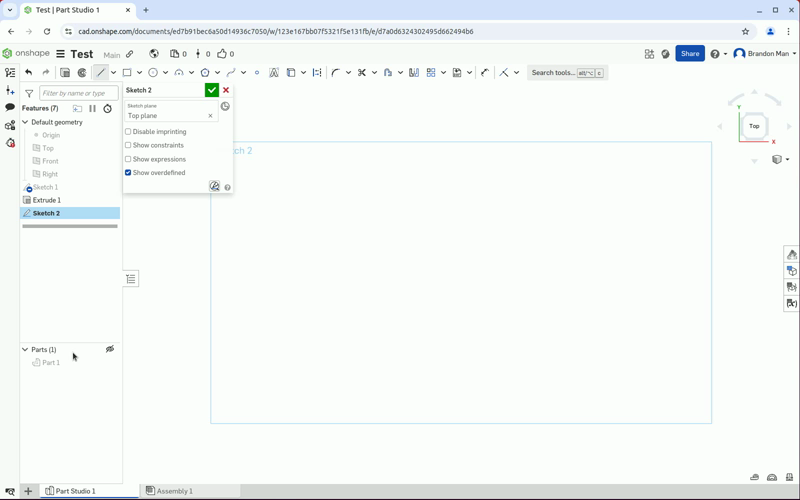
mouse_move(460, 282)
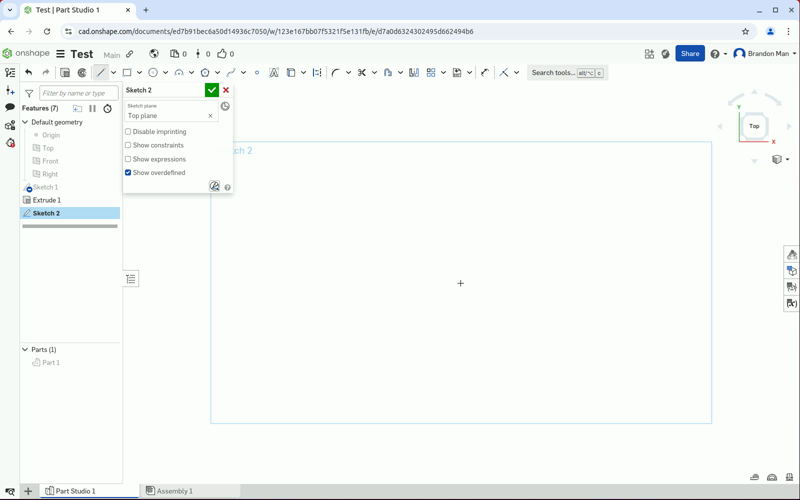
click(460, 282)
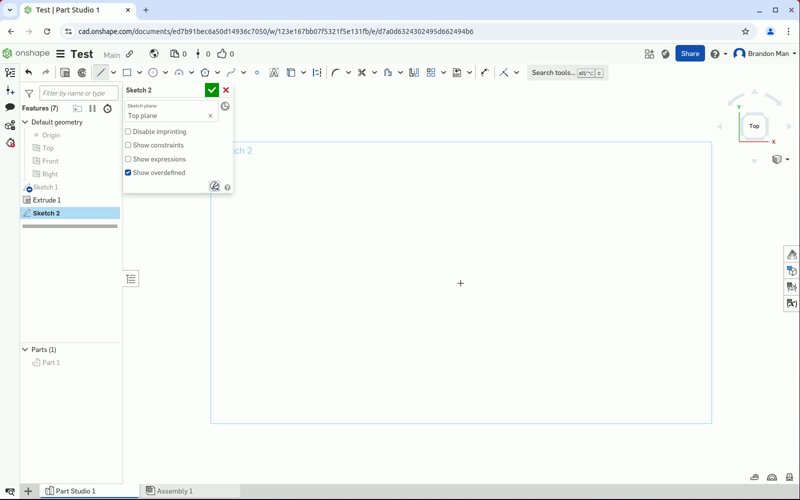
key_up(shift)
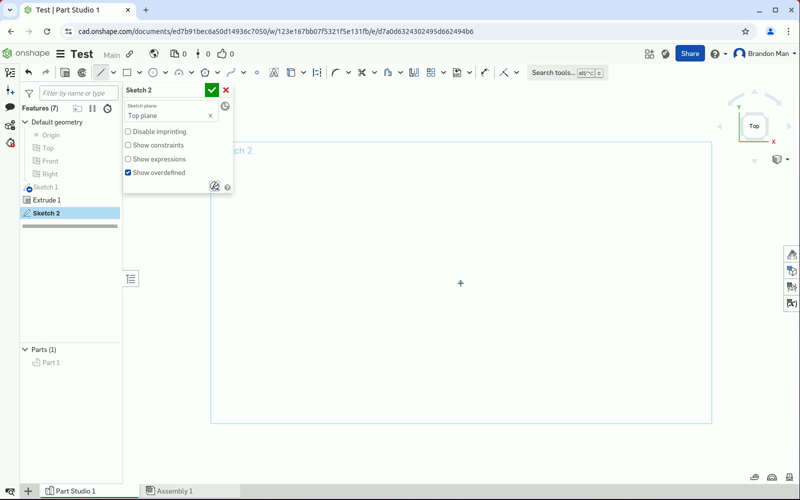
key_down(shift)
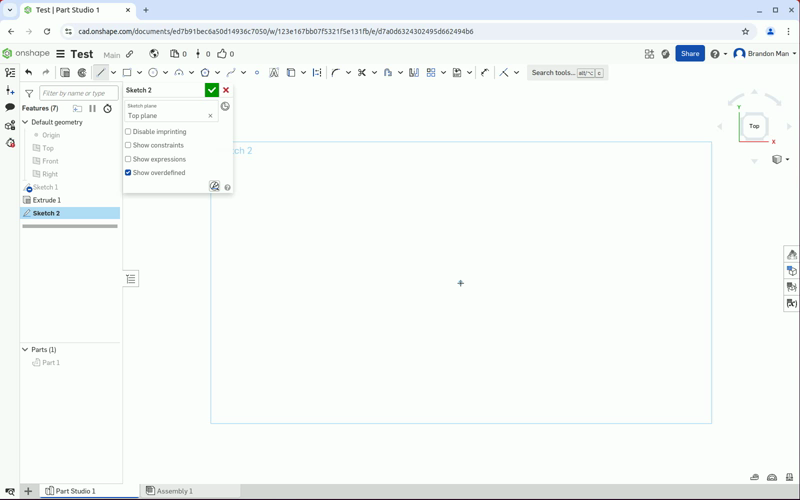
mouse_move(542, 282)
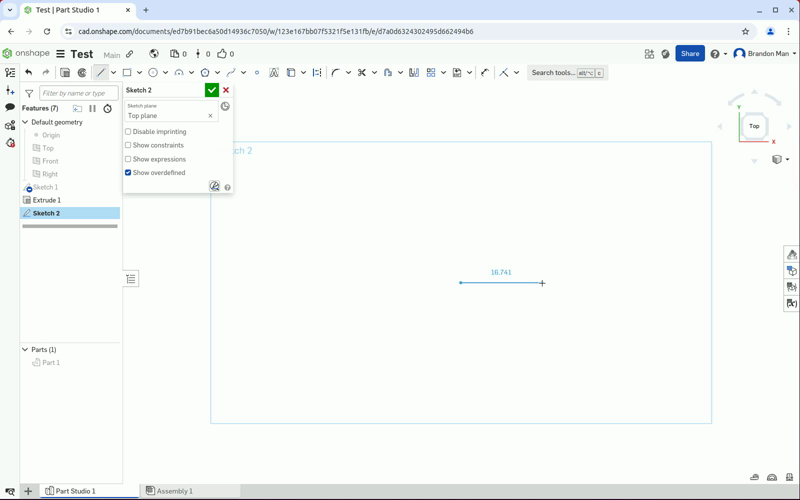
click(542, 282)
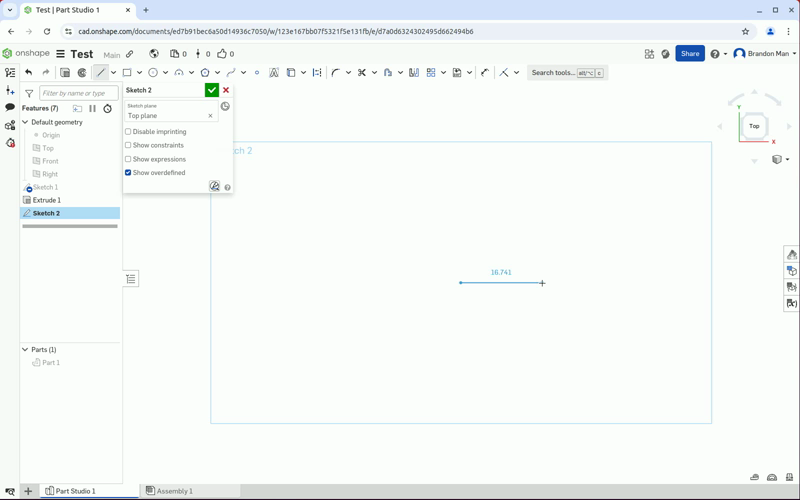
key_up(shift)
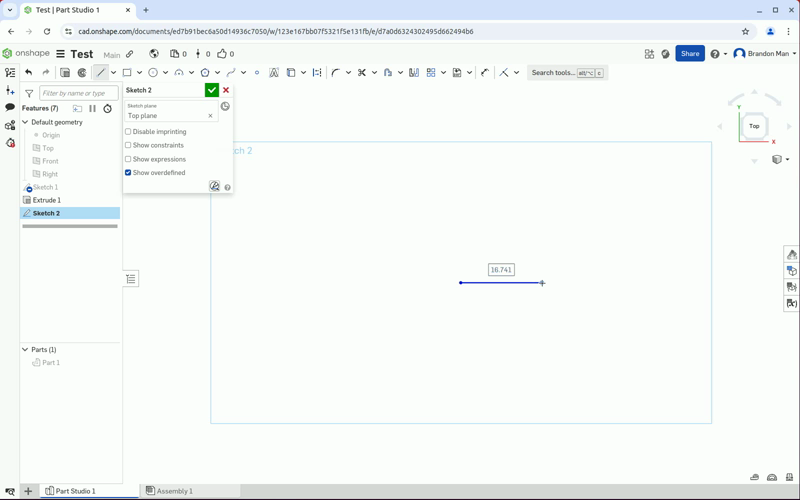
key_down(shift)
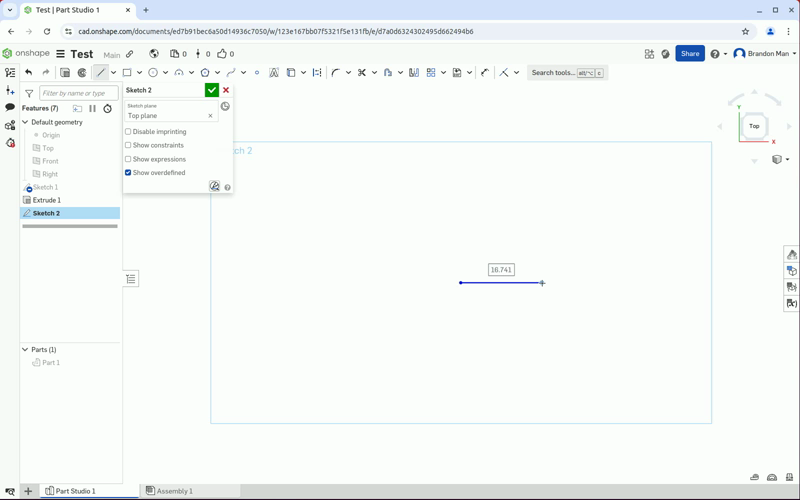
mouse_move(542, 170)
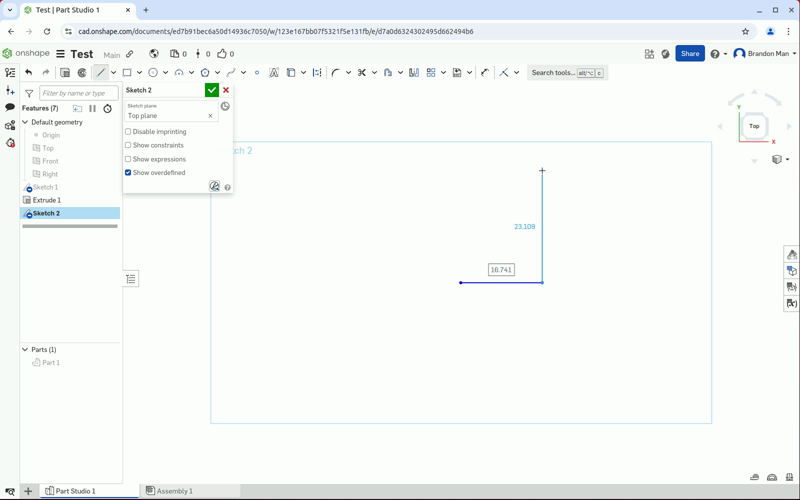
click(542, 170)
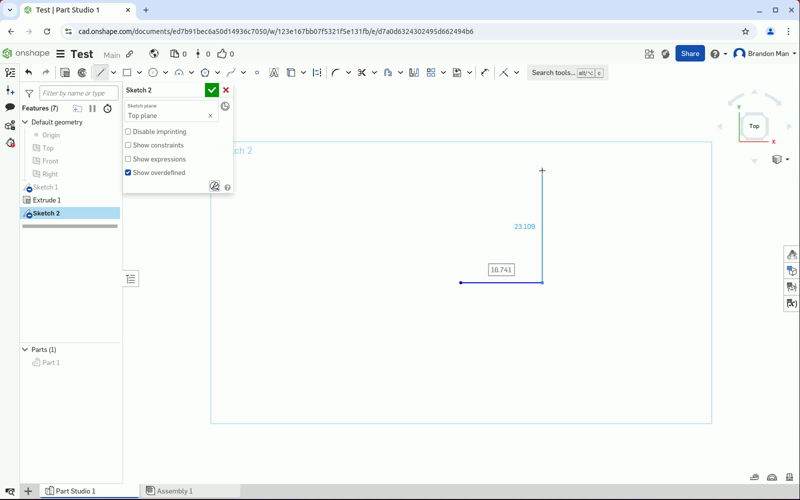
key_up(shift)
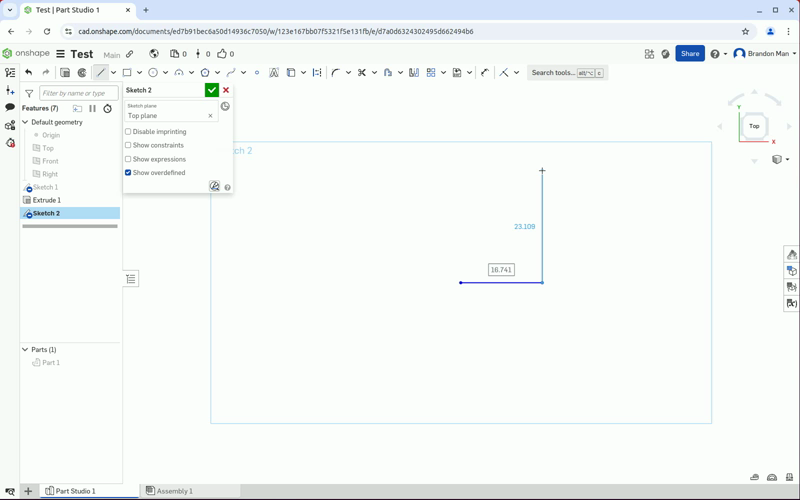
key_down(shift)
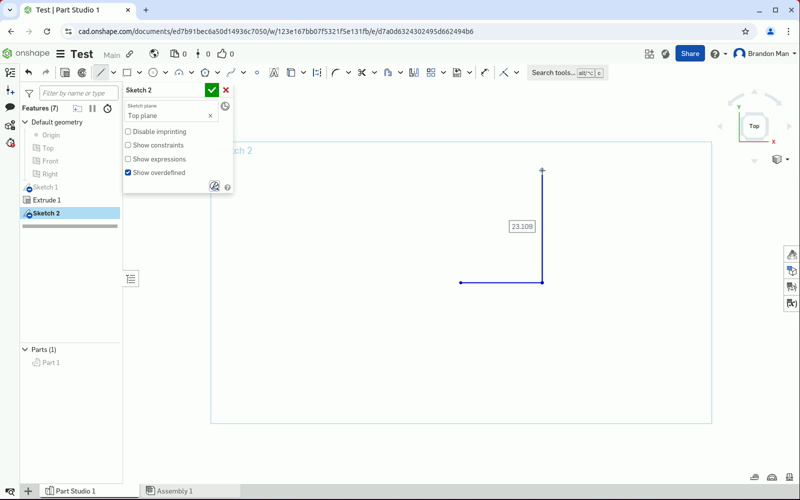
mouse_move(460, 170)
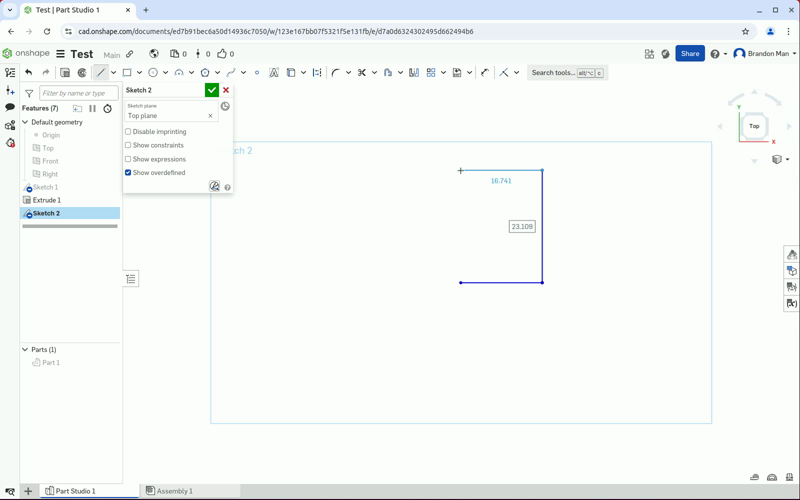
click(460, 170)
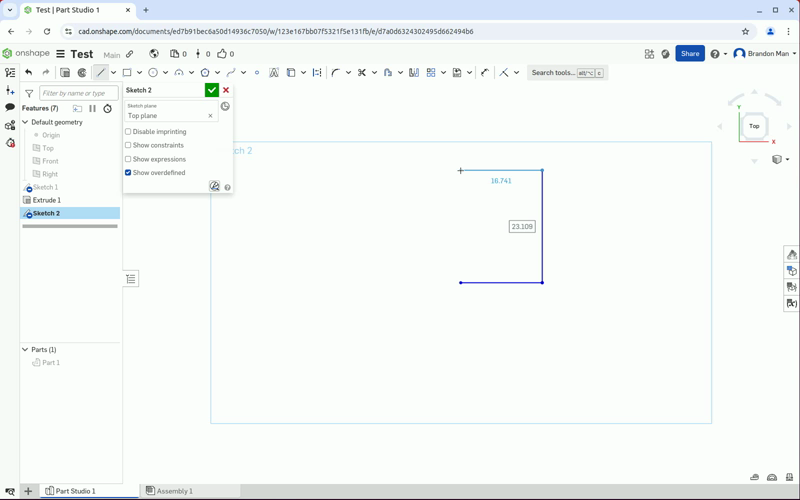
key_up(shift)
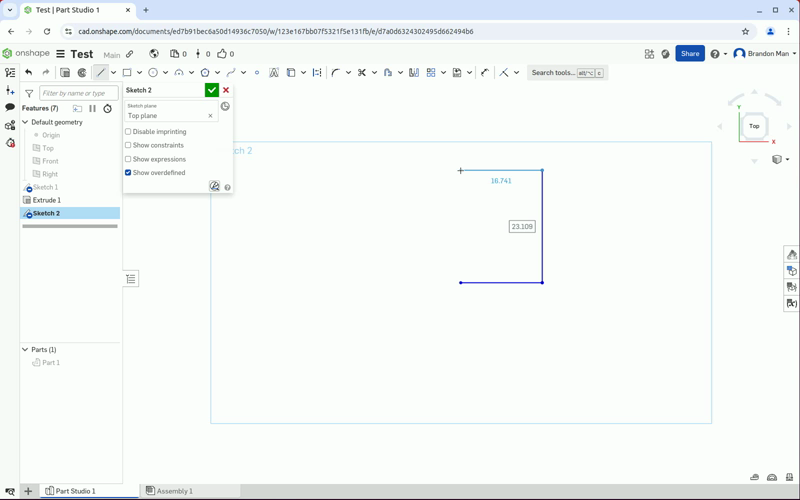
key_down(shift)
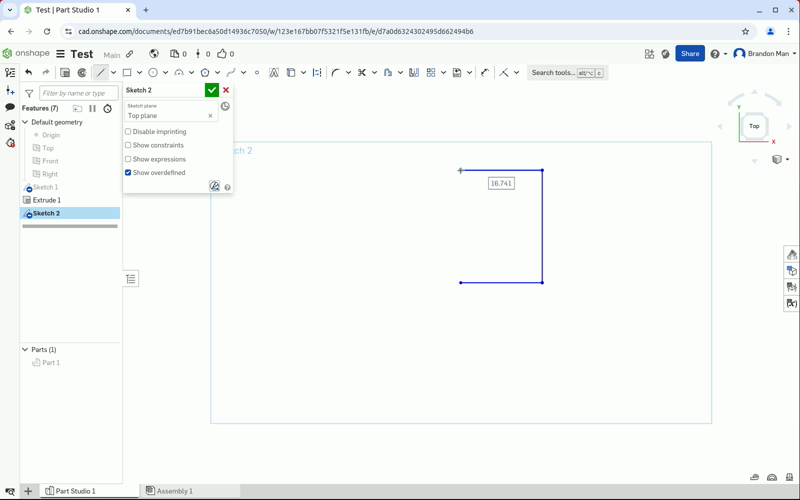
mouse_move(460, 282)
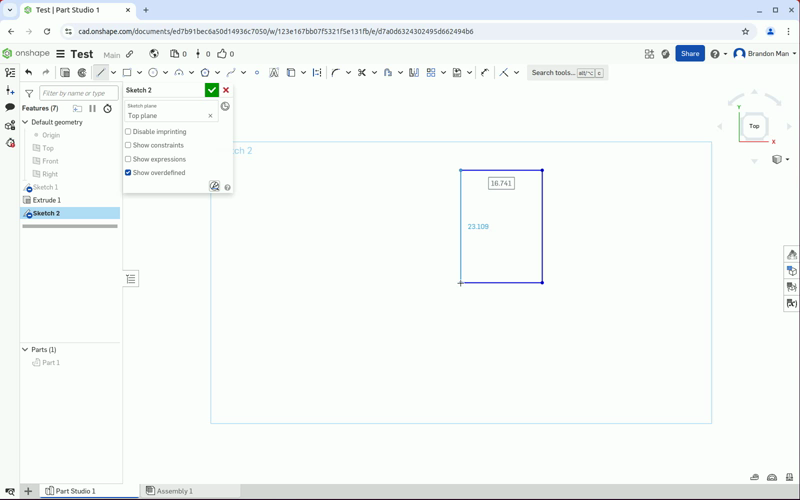
key_up(shift)
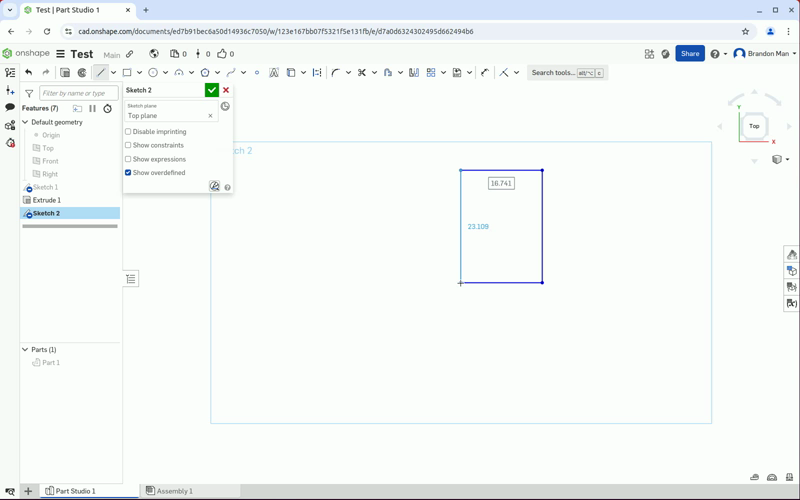
click(460, 282)
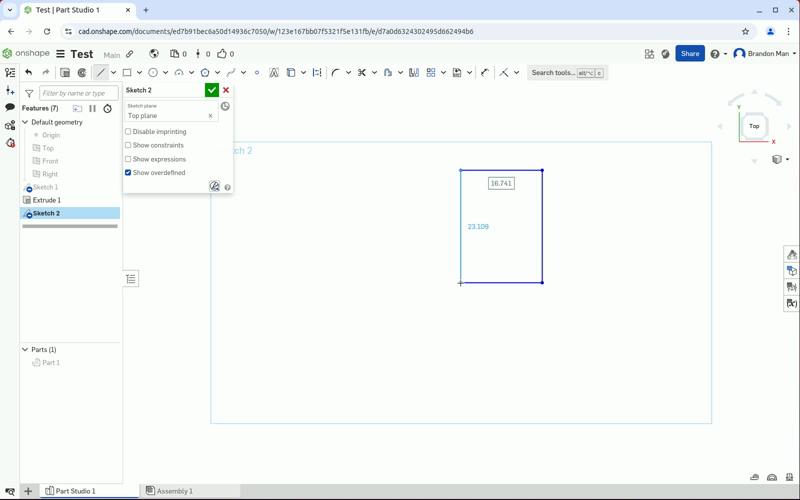
key(esc)
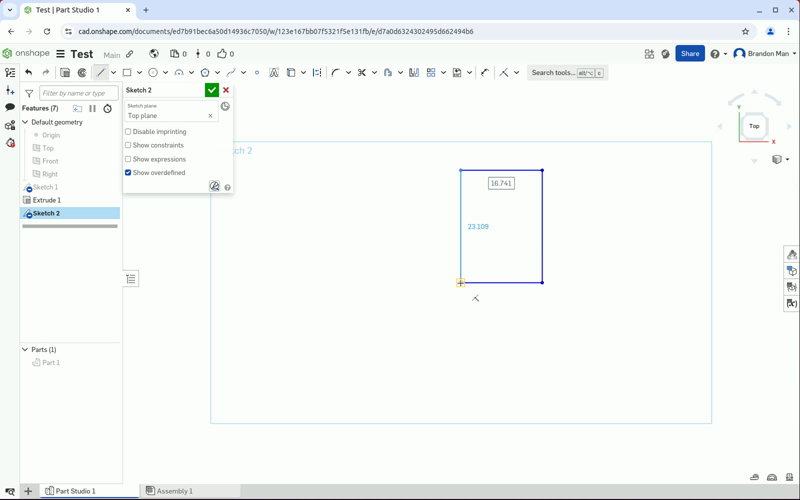
mouse_move(471, 204)
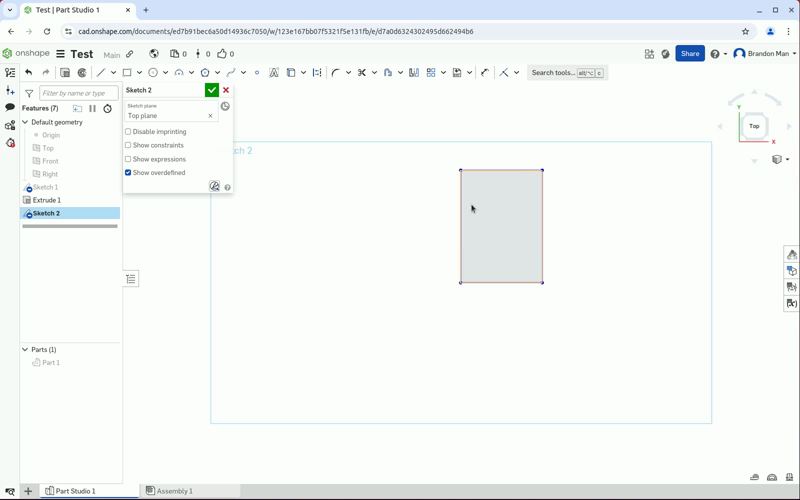
click(471, 204)
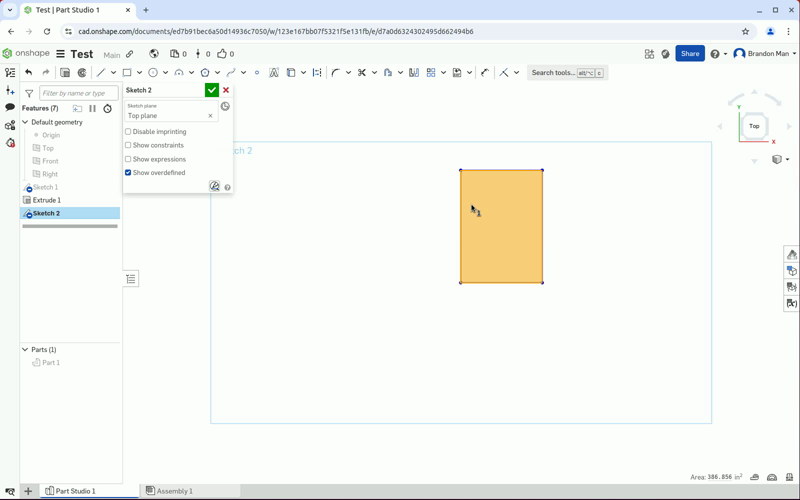
mouse_move(73, 352)
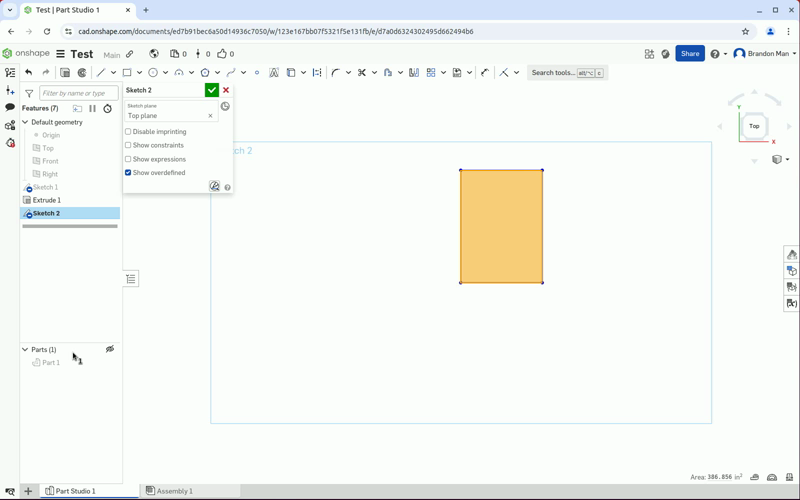
key(shift+y)
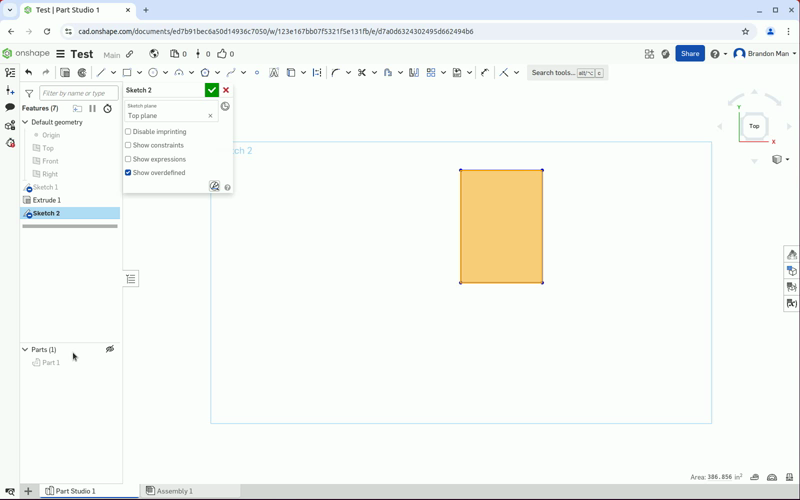
key(shift+e)
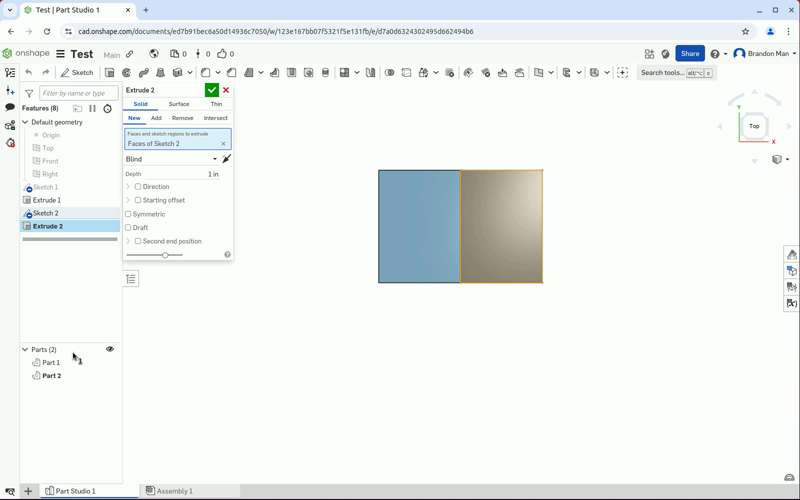
mouse_move(143, 106)
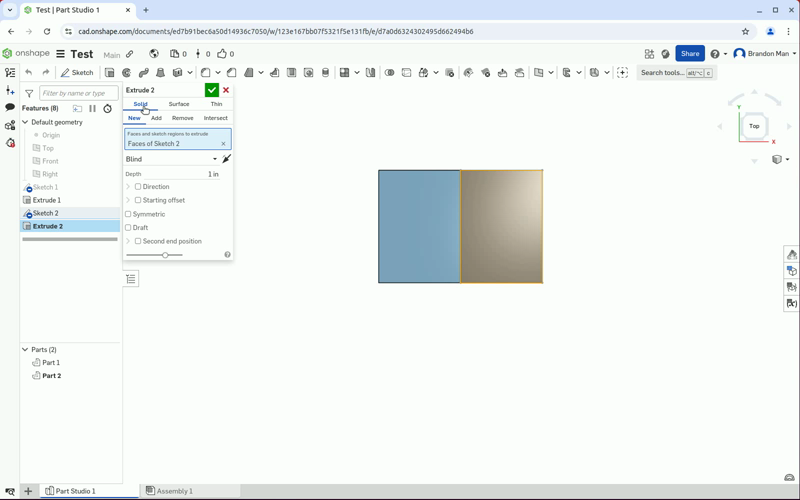
click(143, 106)
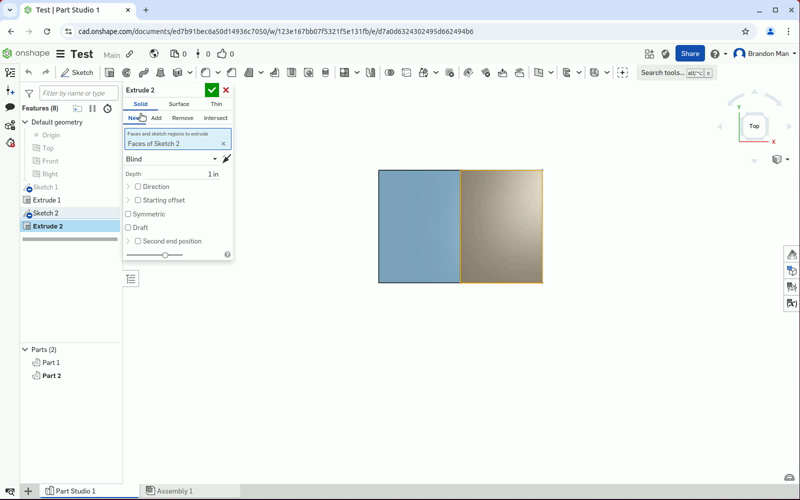
mouse_move(137, 120)
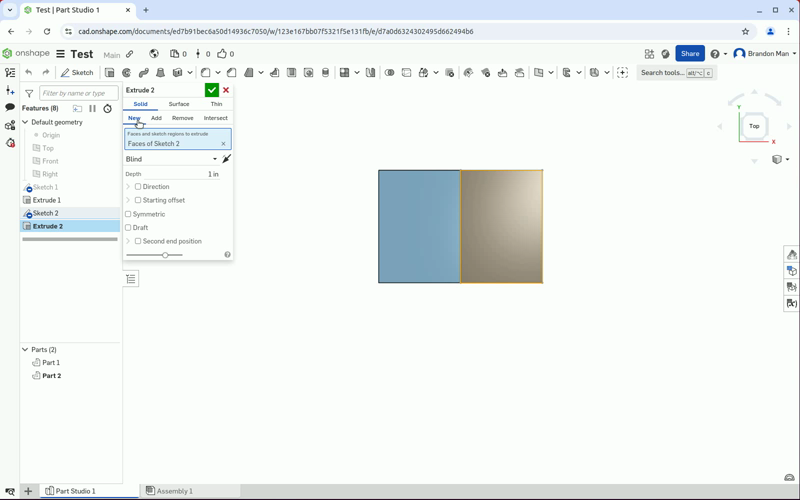
click(137, 120)
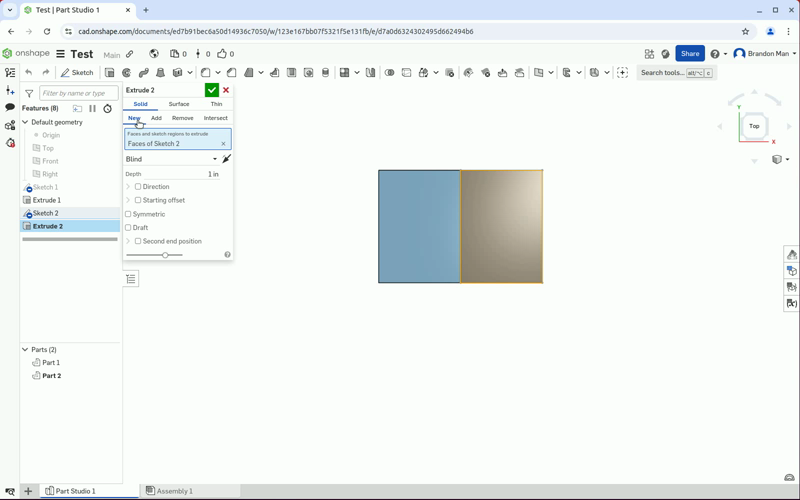
key(tab, 4)
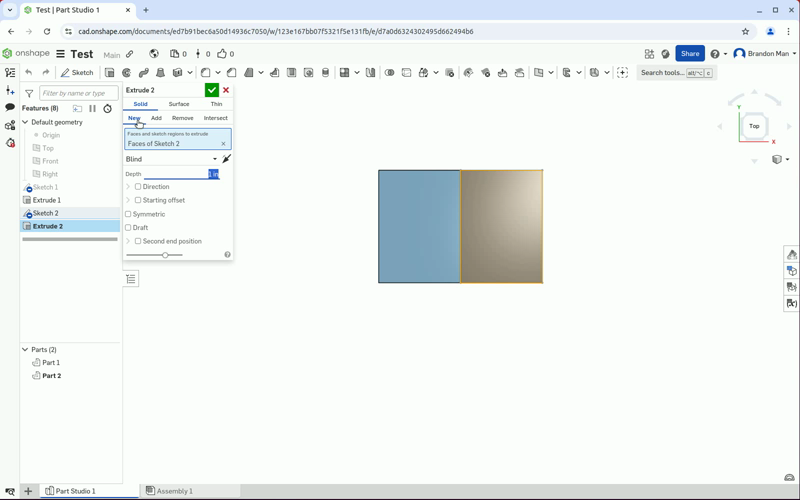
text(7.221)
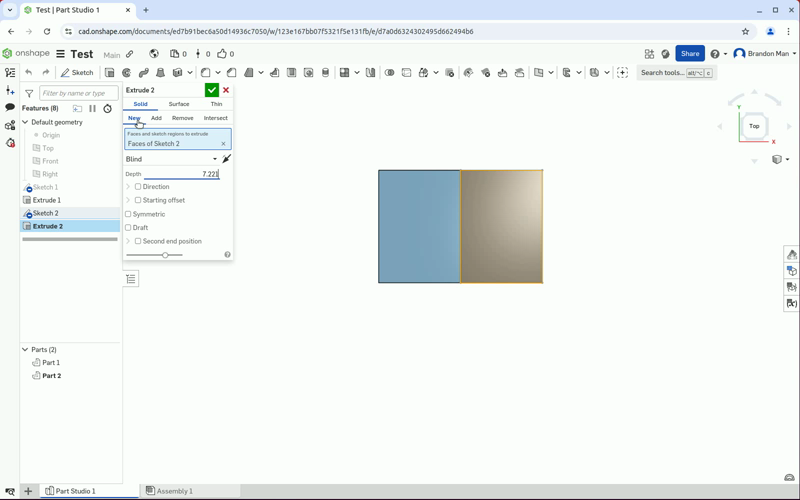
key(enter)
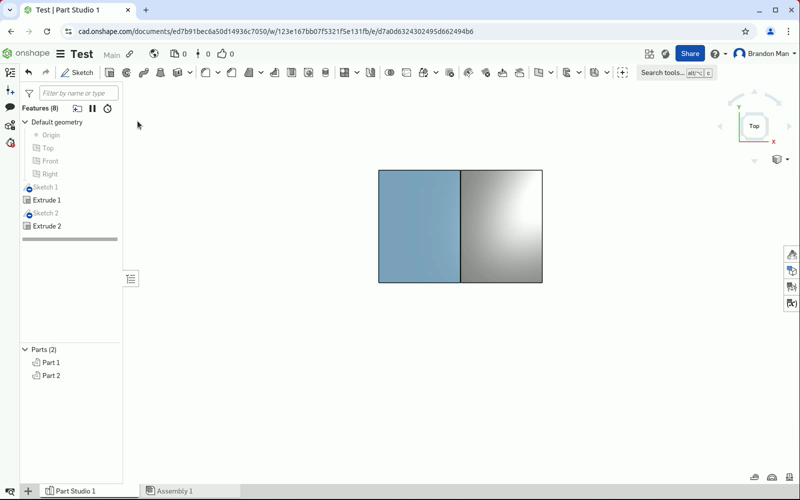
key(shift+h)
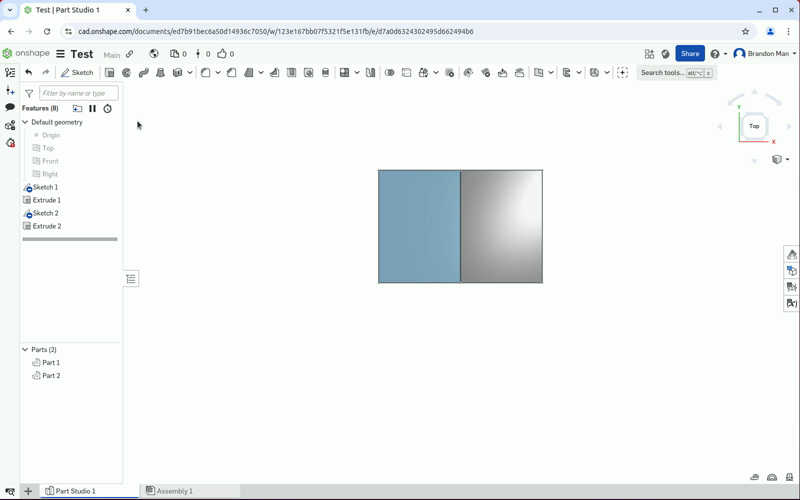
key(shift+h)
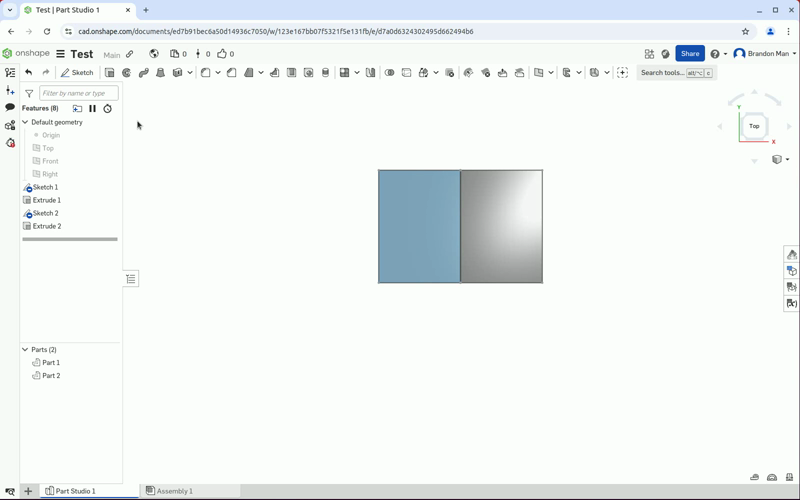
key(shift+7)
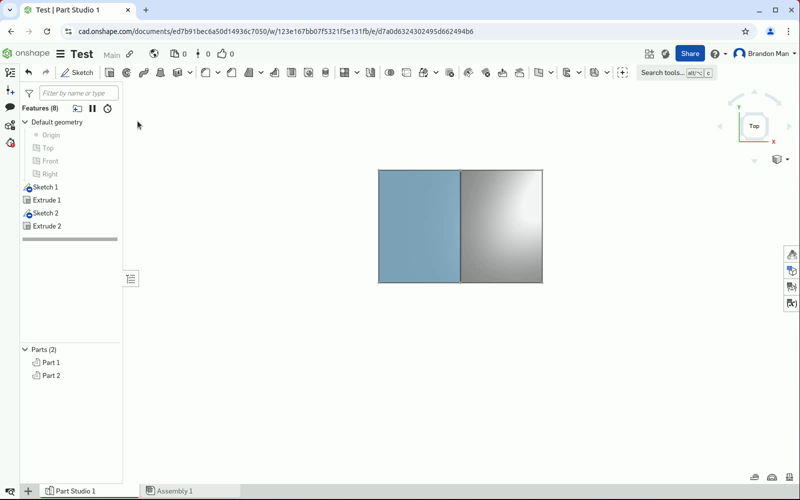
key(up, 3)
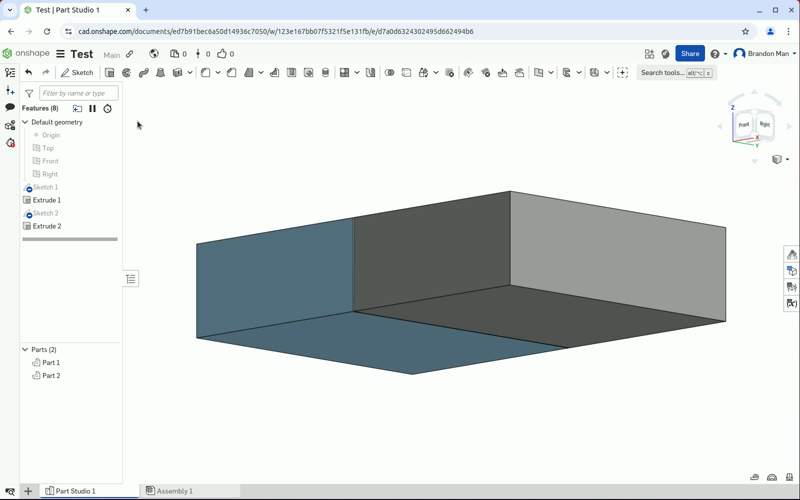
key(left, 3)
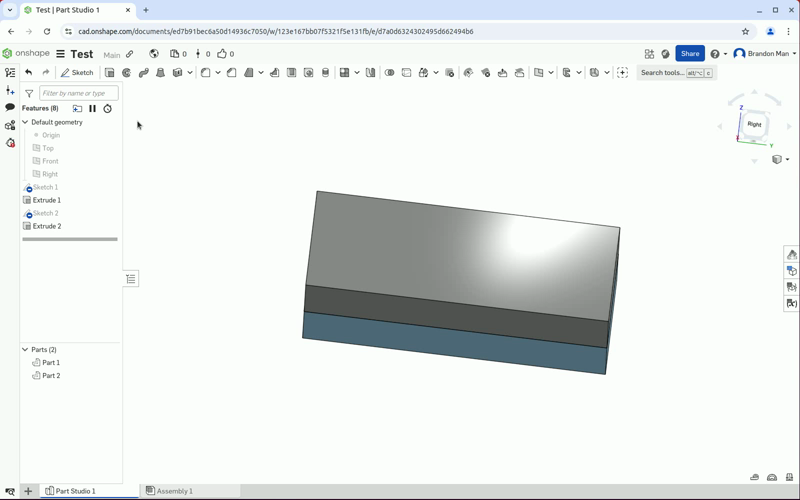
key(right, 3)
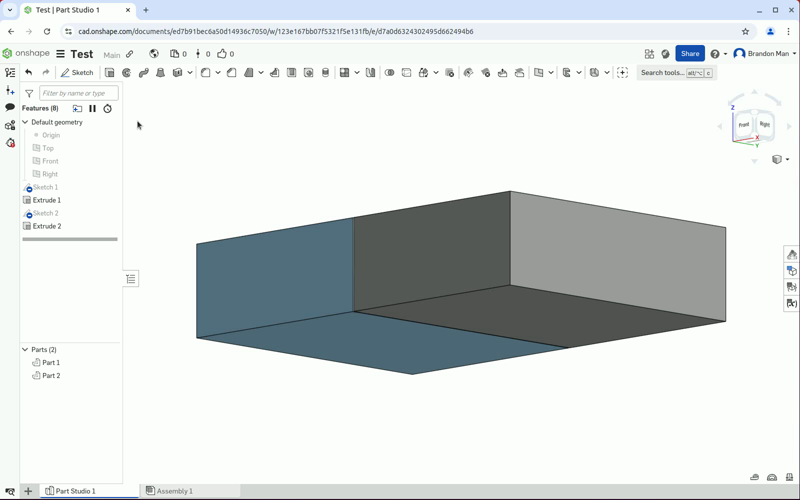
key(down, 3)
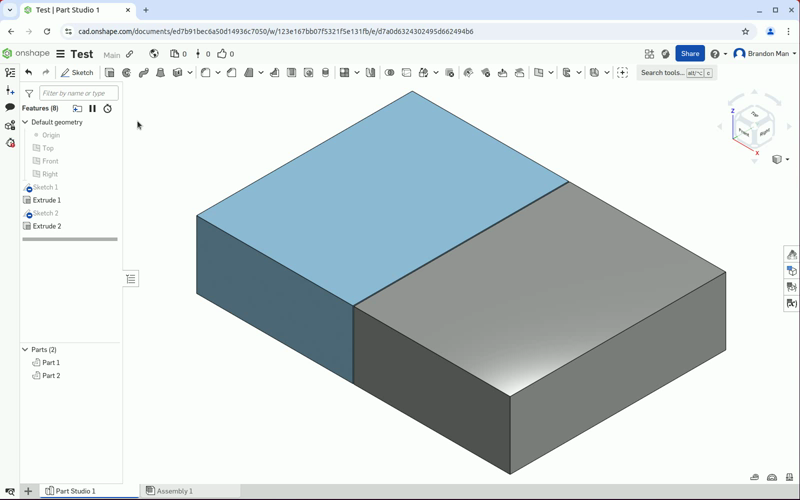
mouse_move(73, 189)
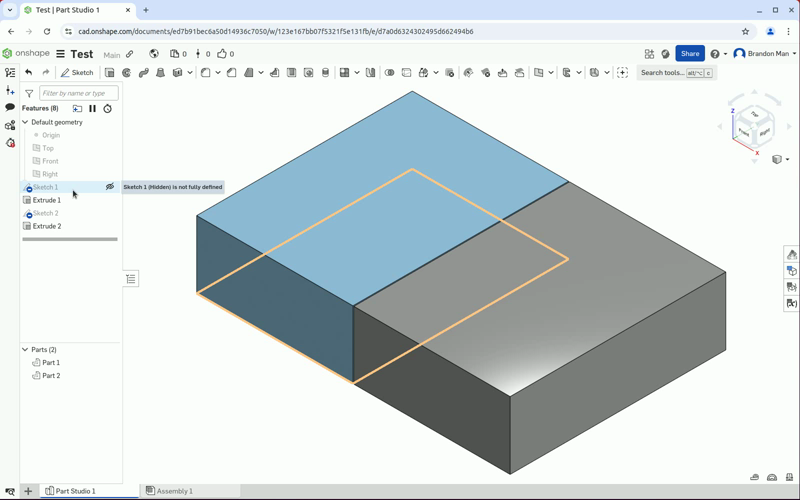
click(73, 189)